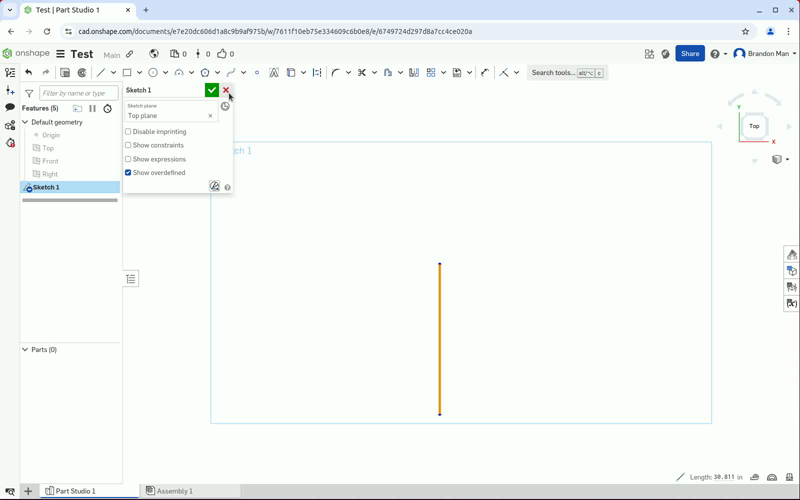
key(shift+h)
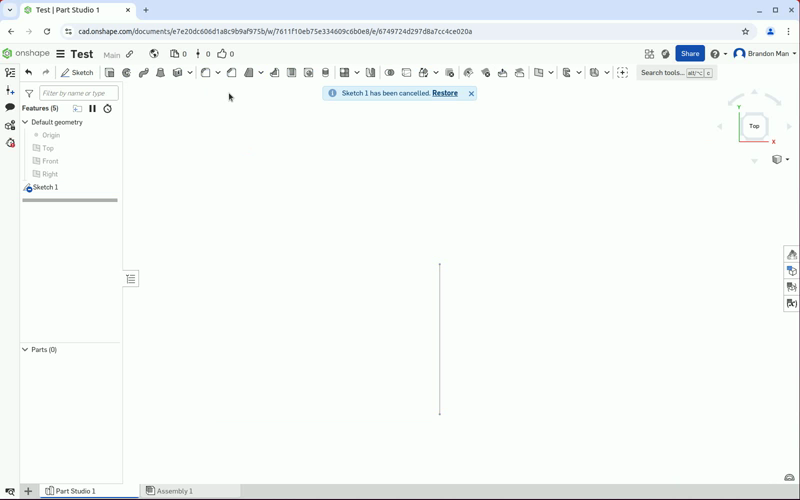
key(shift+s)
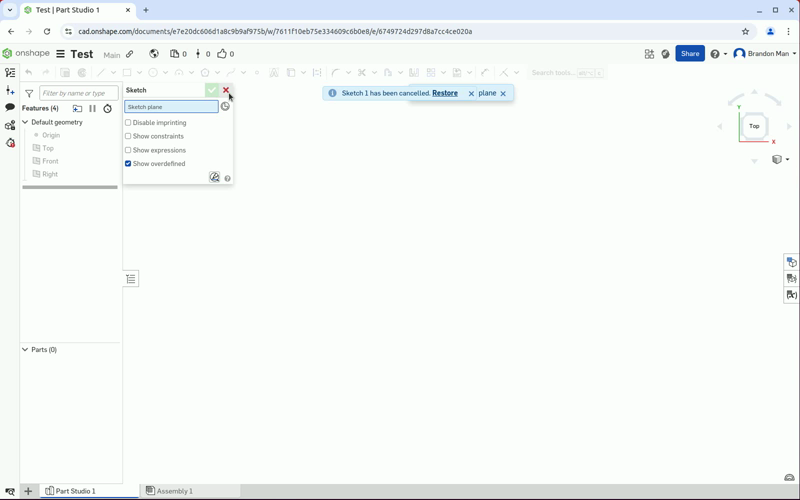
mouse_move(73, 150)
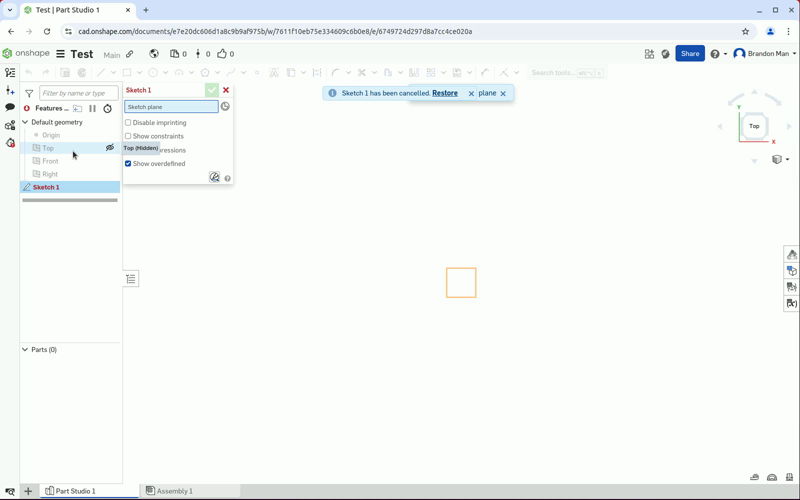
click(73, 150)
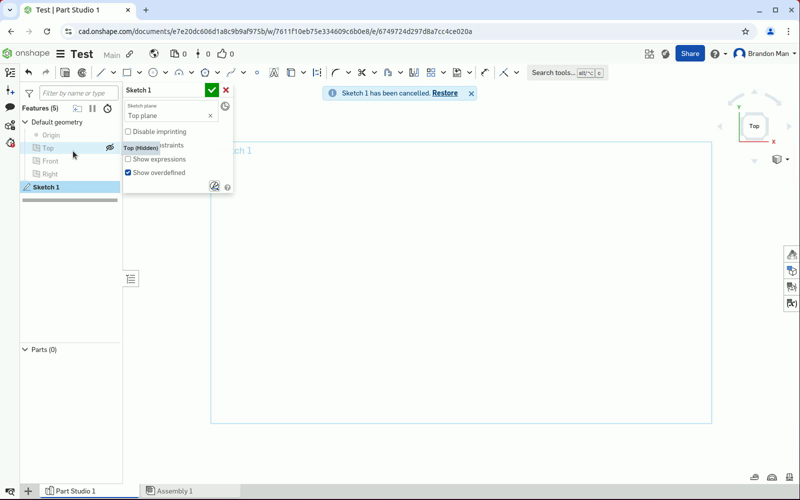
mouse_move(73, 352)
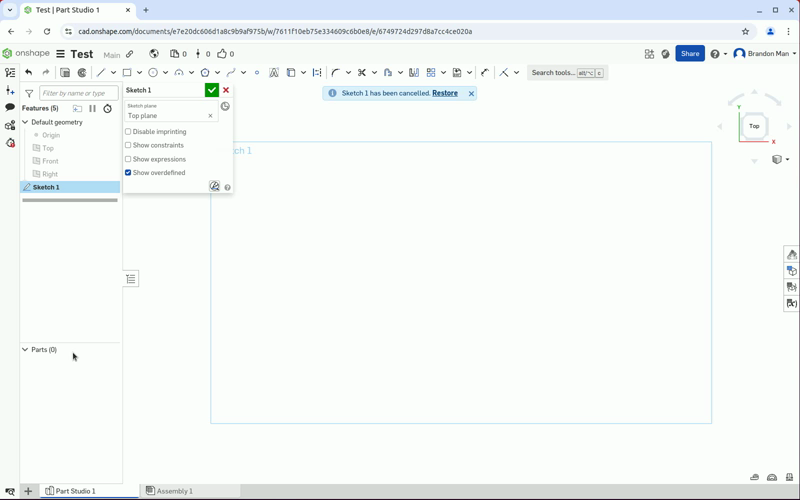
key(y)
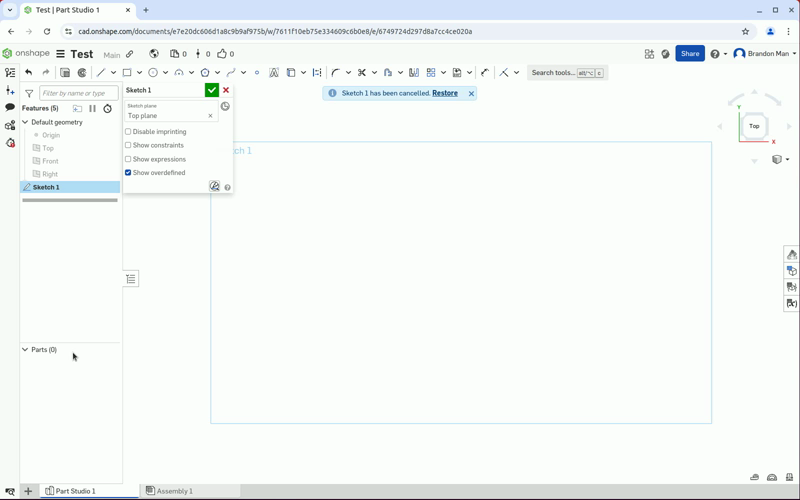
key(l)
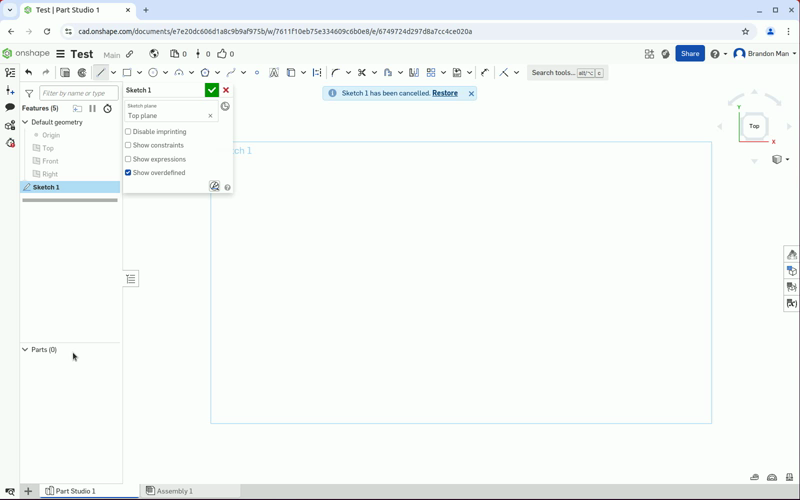
key_down(shift)
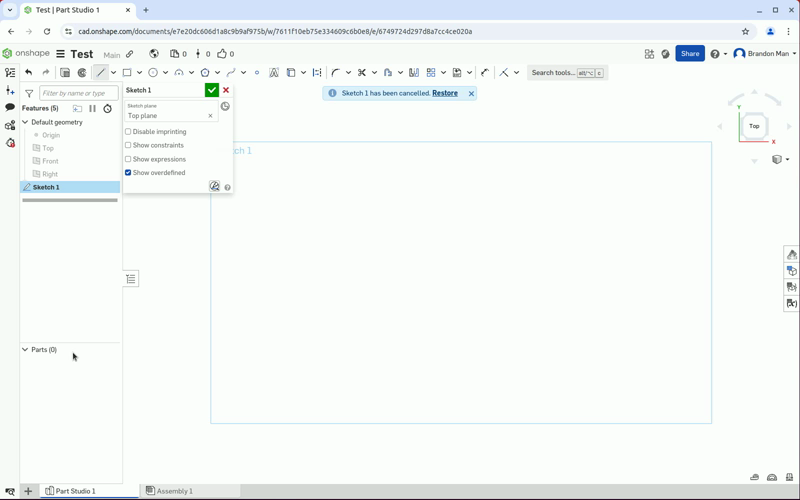
mouse_move(348, 282)
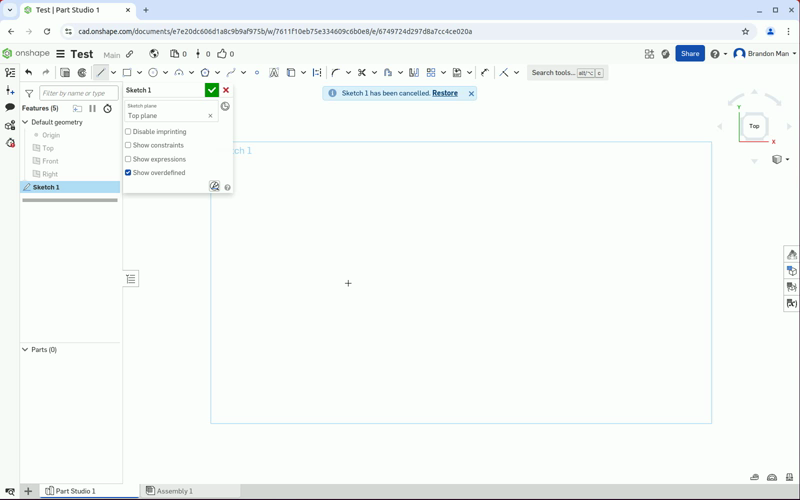
click(348, 282)
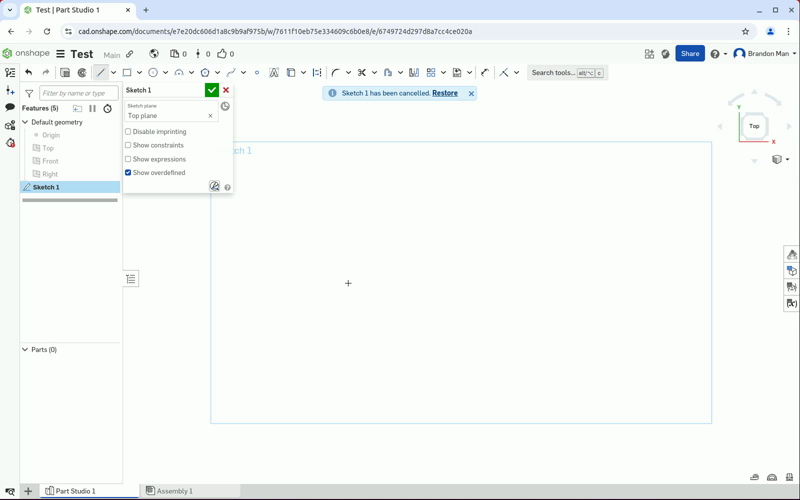
key_up(shift)
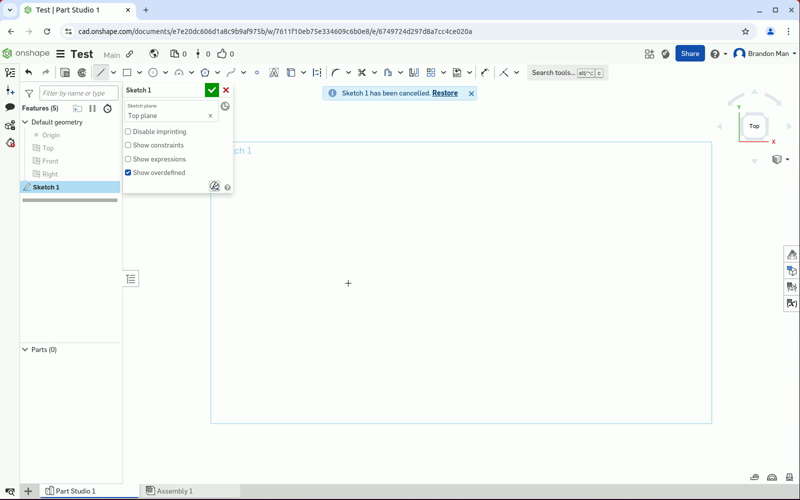
key_down(shift)
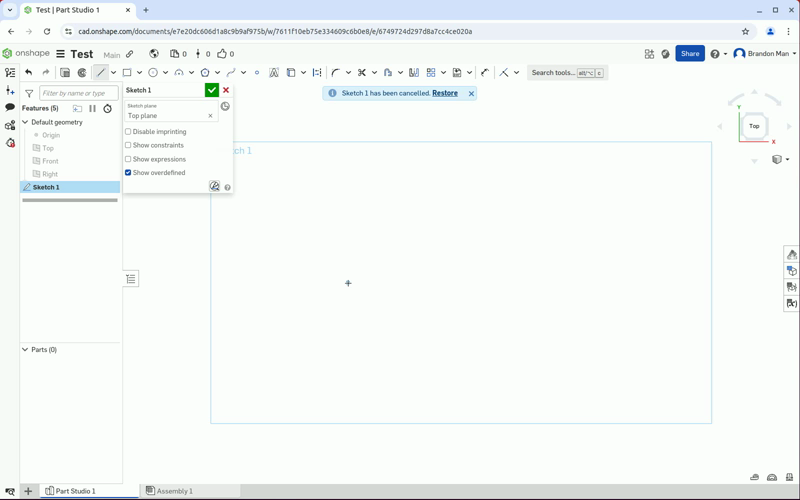
mouse_move(378, 282)
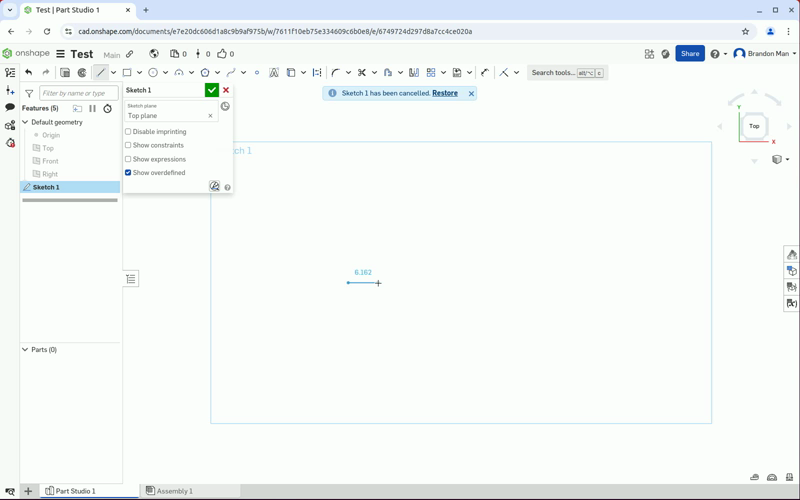
mouse_move(404, 282)
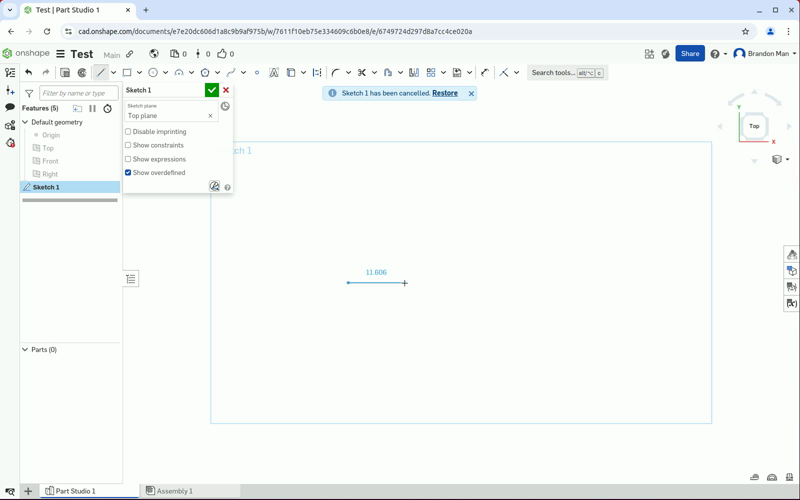
click(404, 282)
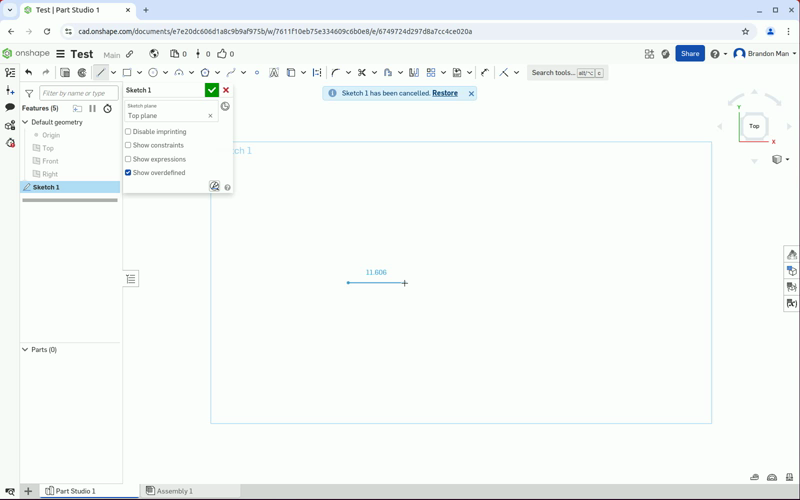
key_up(shift)
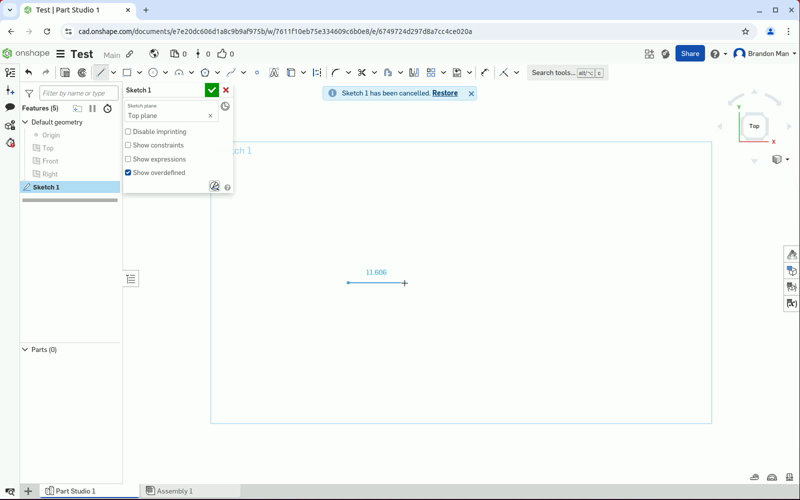
key_down(shift)
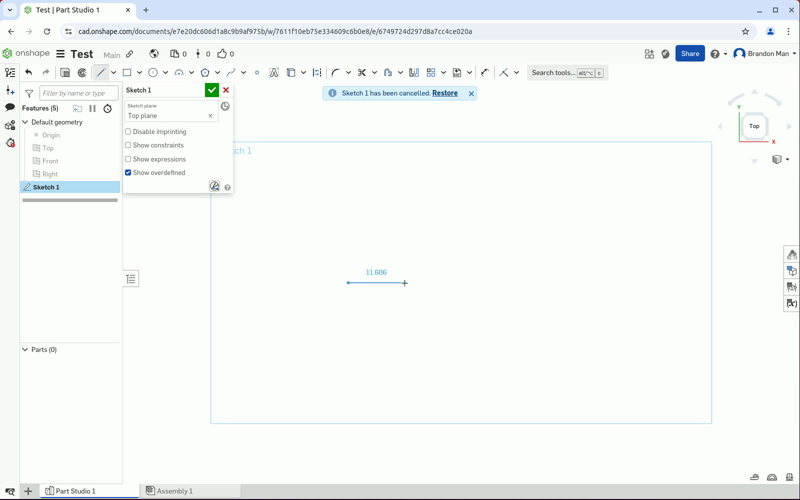
mouse_move(434, 282)
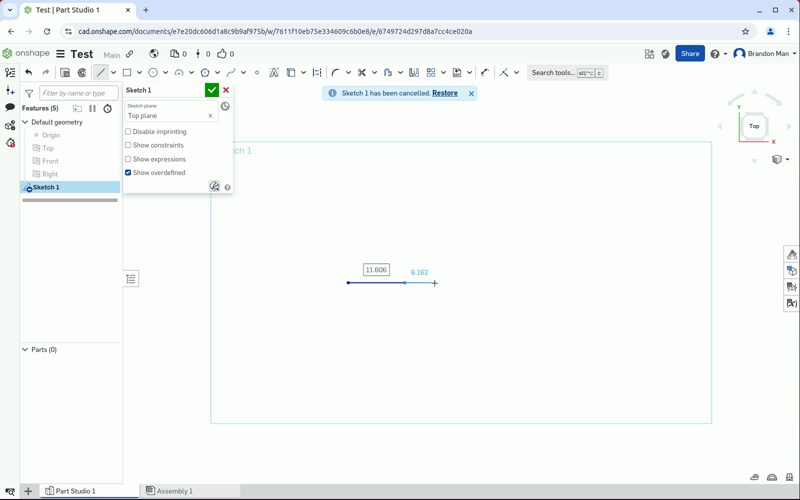
mouse_move(404, 226)
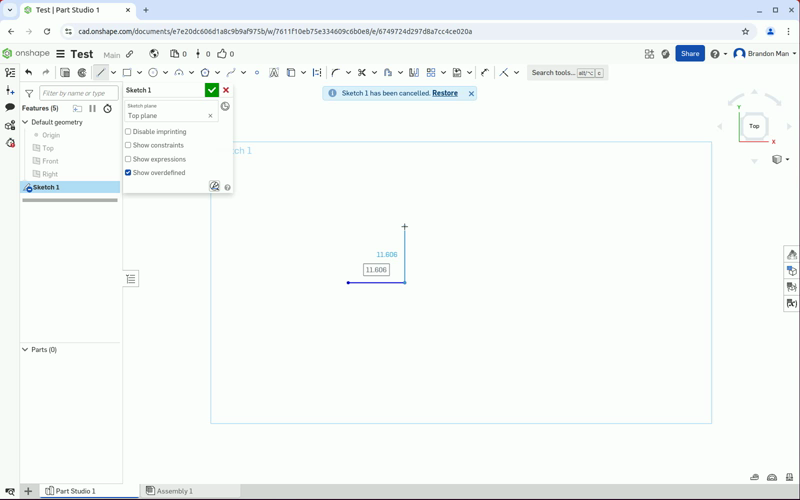
click(404, 226)
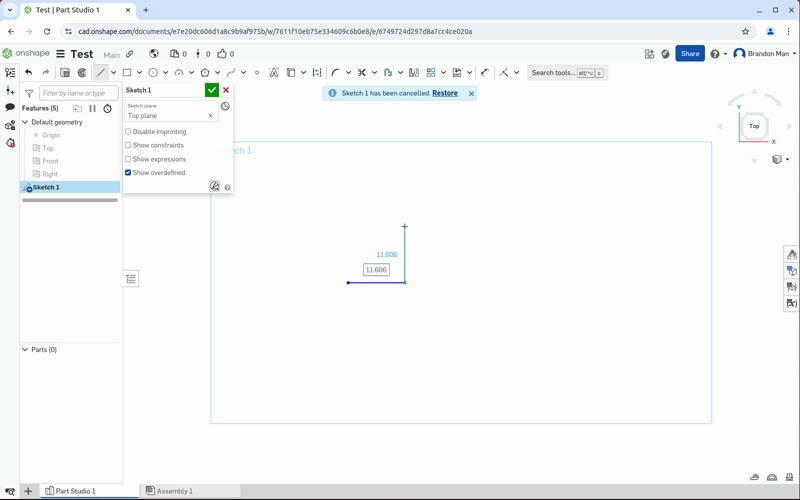
key_up(shift)
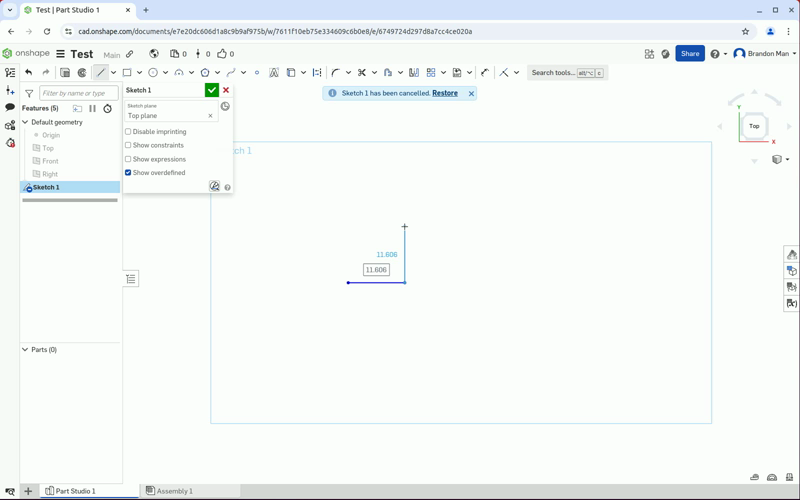
key_down(shift)
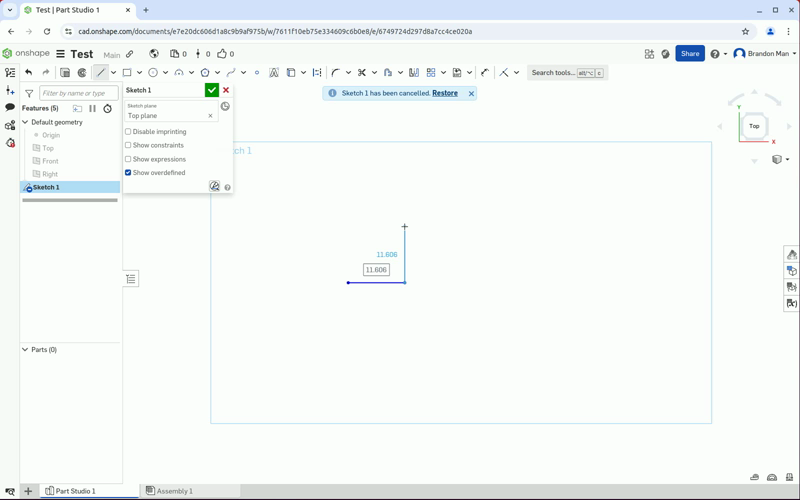
mouse_move(434, 226)
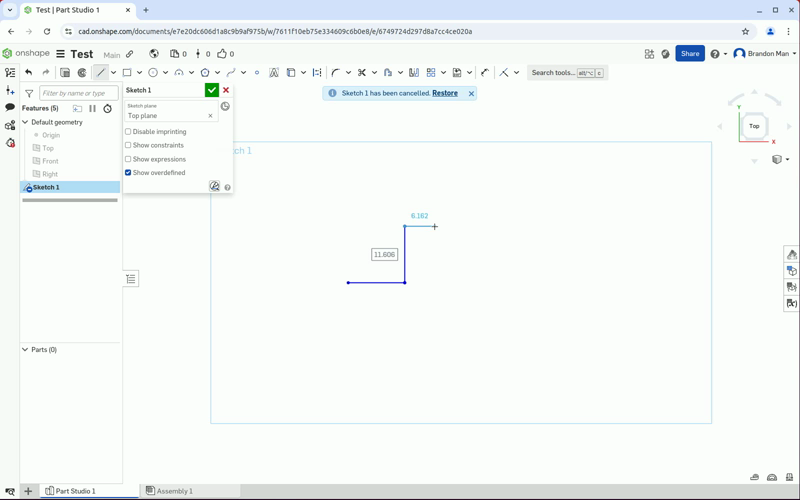
mouse_move(348, 226)
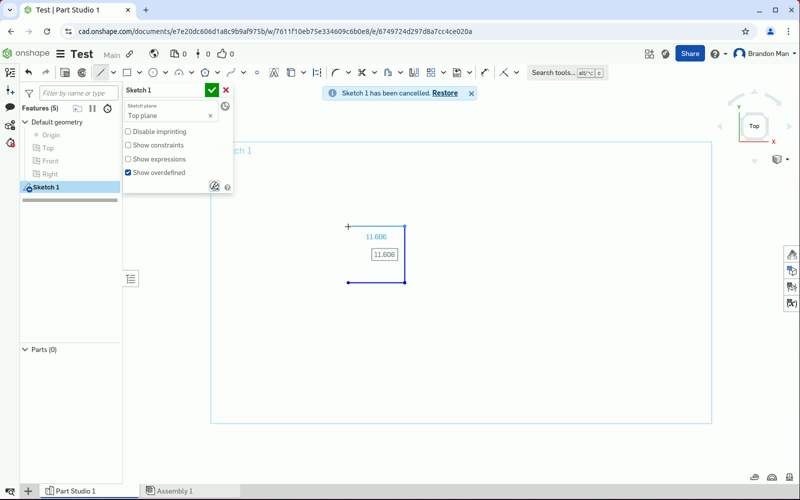
click(348, 226)
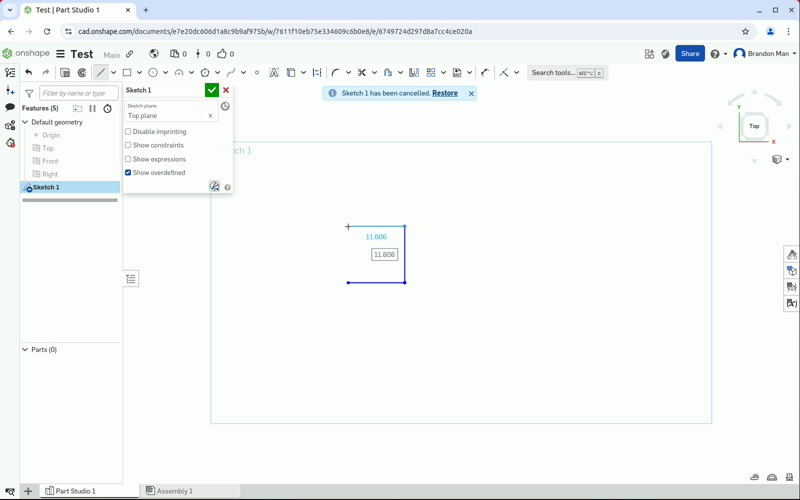
key_up(shift)
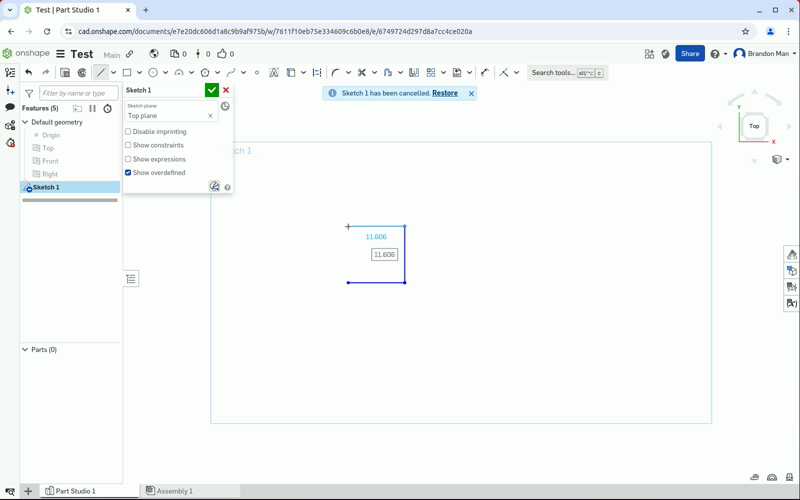
mouse_move(378, 226)
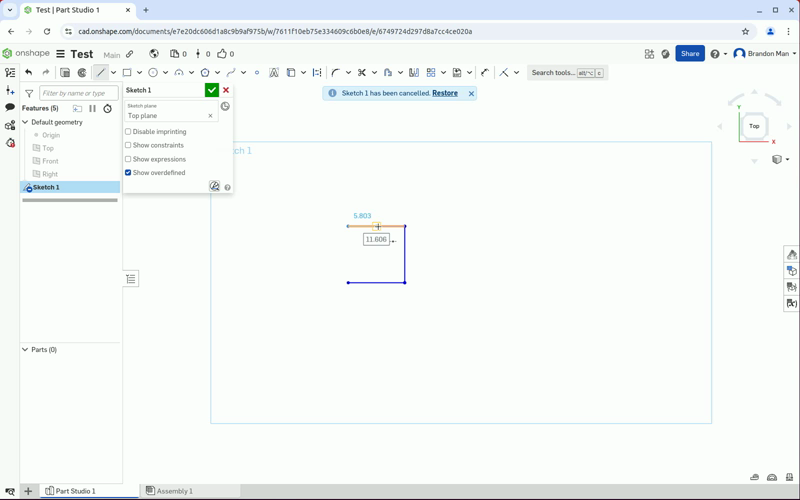
key_down(shift)
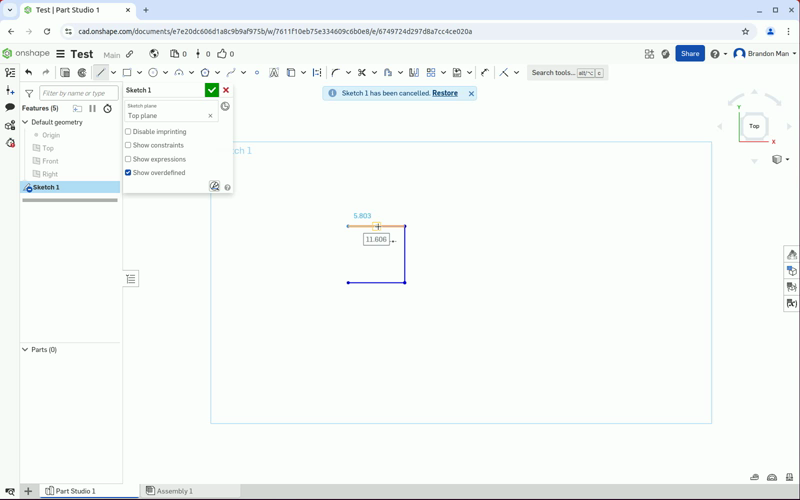
mouse_move(348, 282)
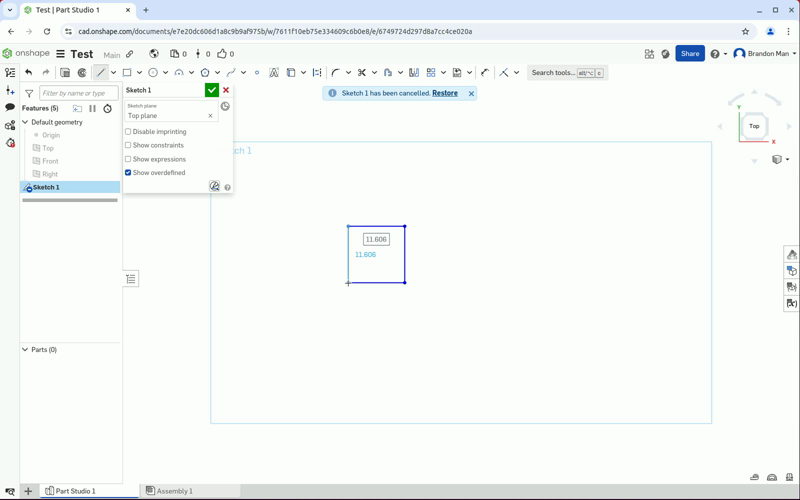
key_up(shift)
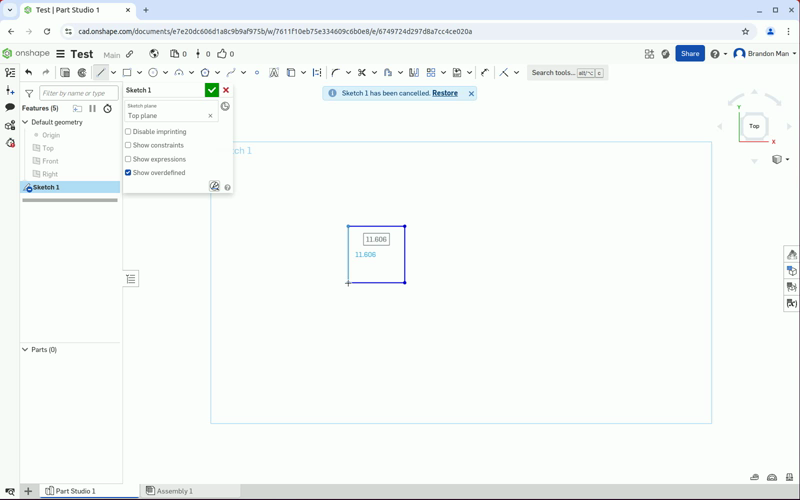
click(348, 282)
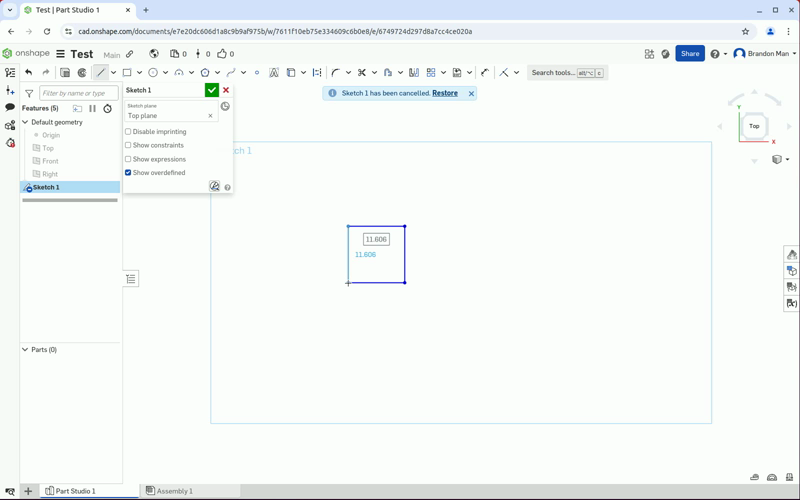
key(esc)
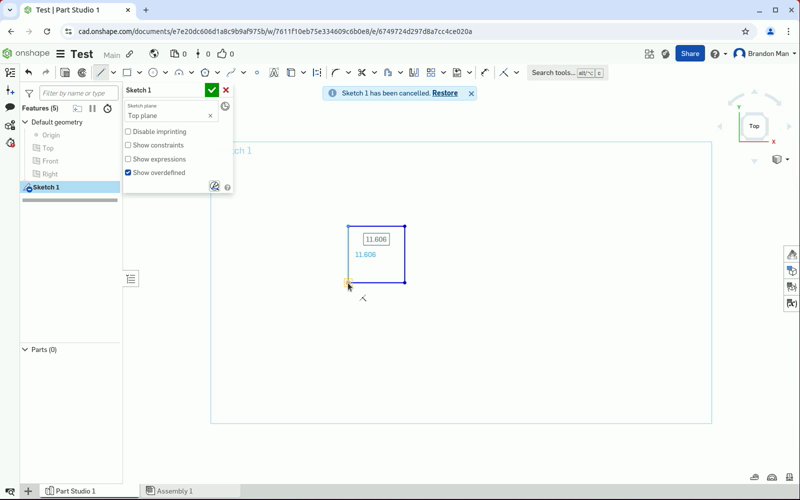
mouse_move(397, 248)
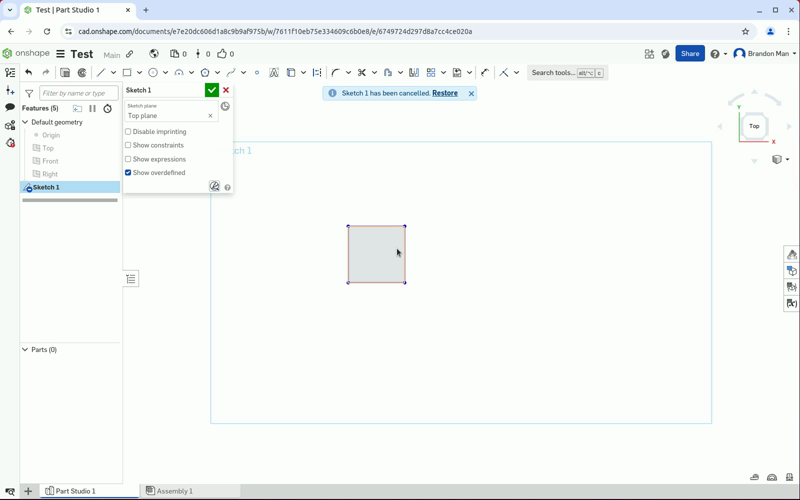
click(397, 248)
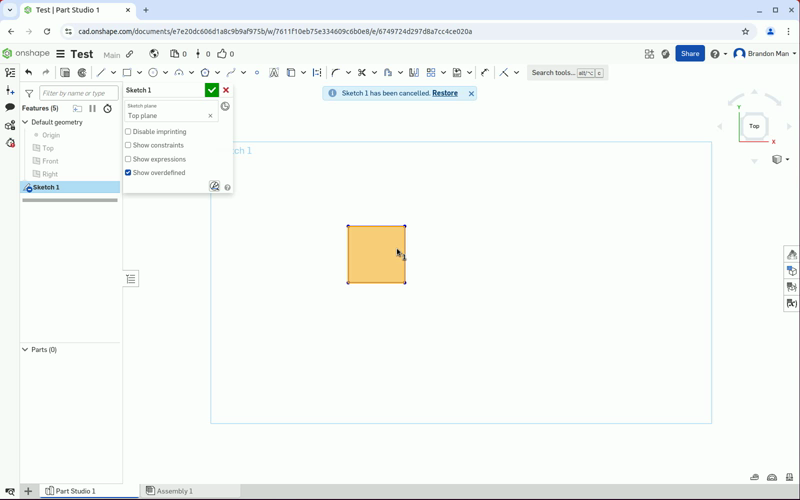
mouse_move(73, 352)
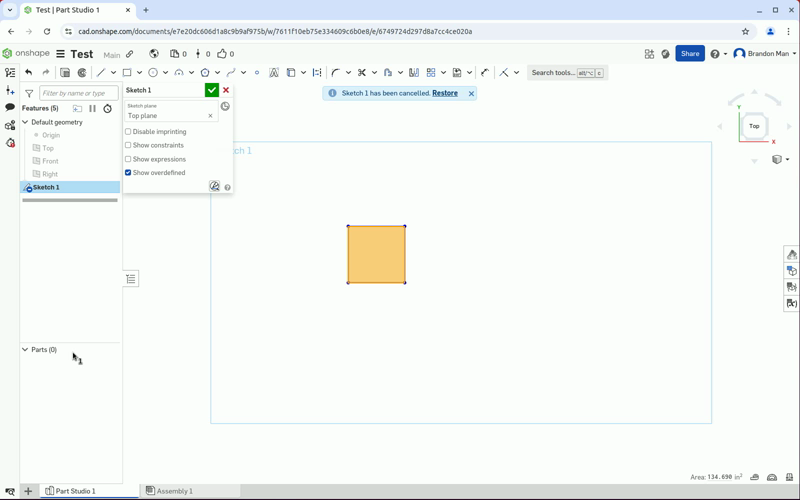
key(shift+y)
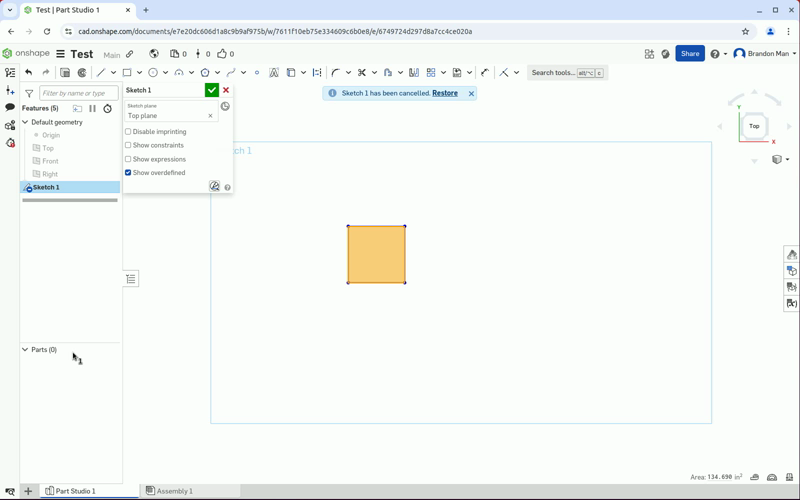
key(shift+e)
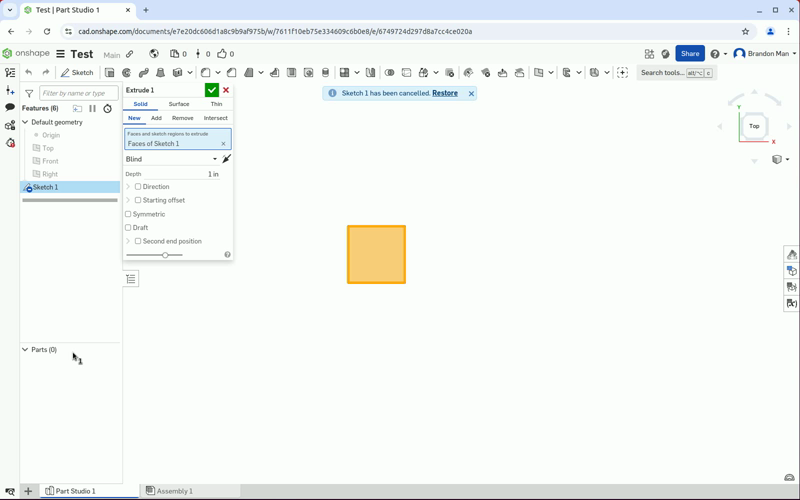
mouse_move(143, 106)
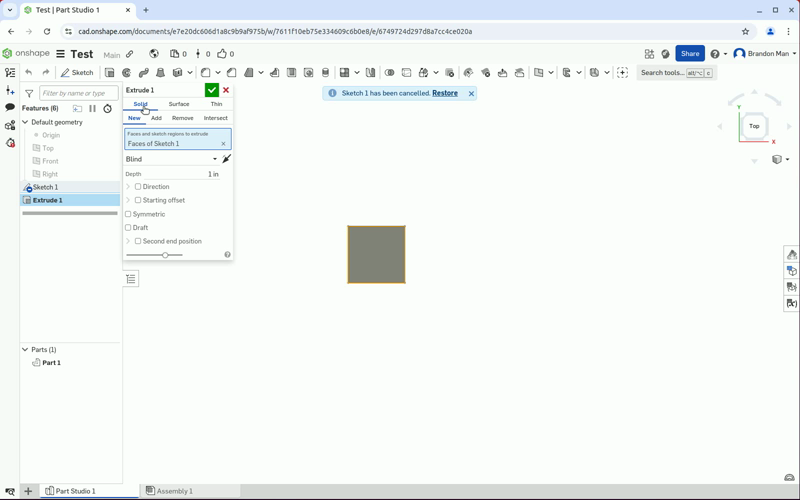
click(143, 106)
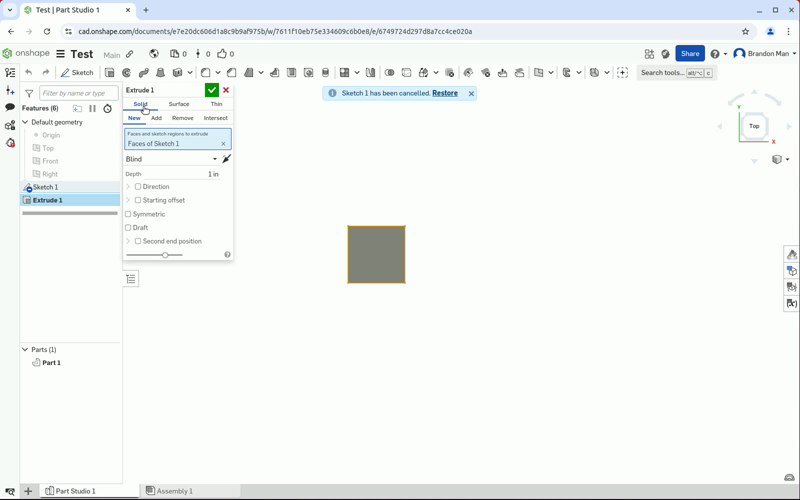
mouse_move(137, 120)
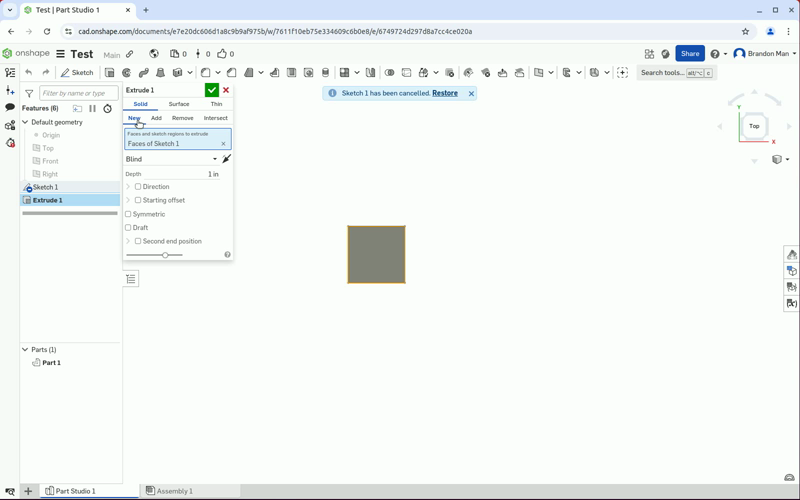
click(137, 120)
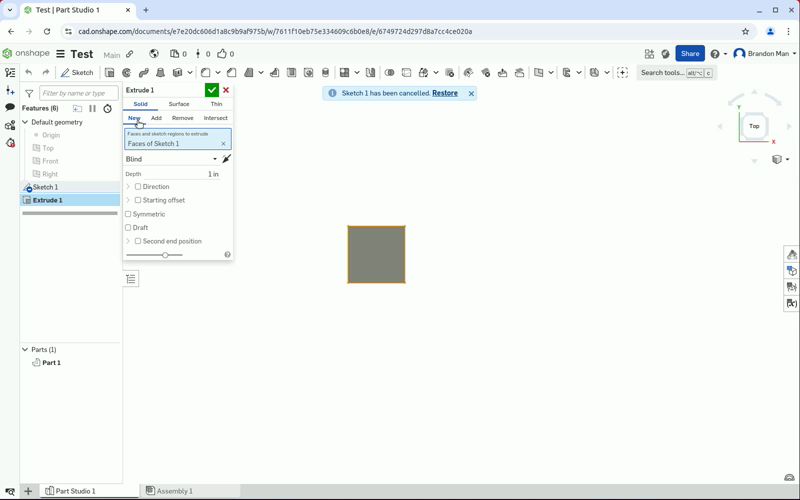
key(tab, 4)
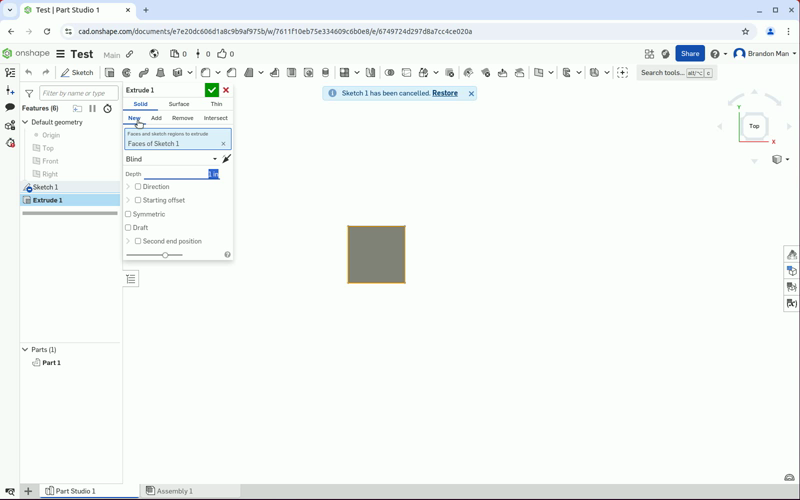
text(23.108)
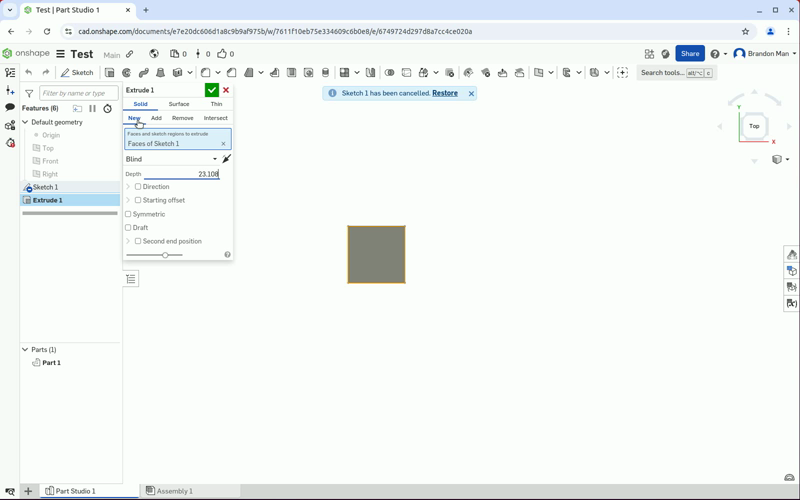
key(enter)
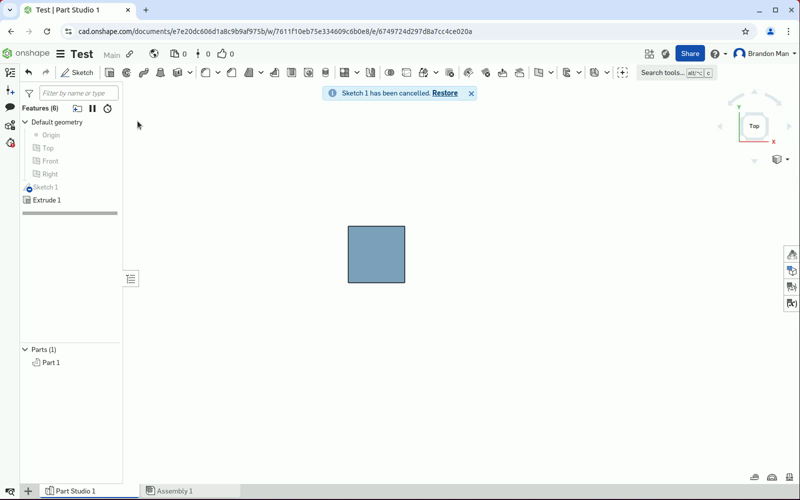
key(shift+h)
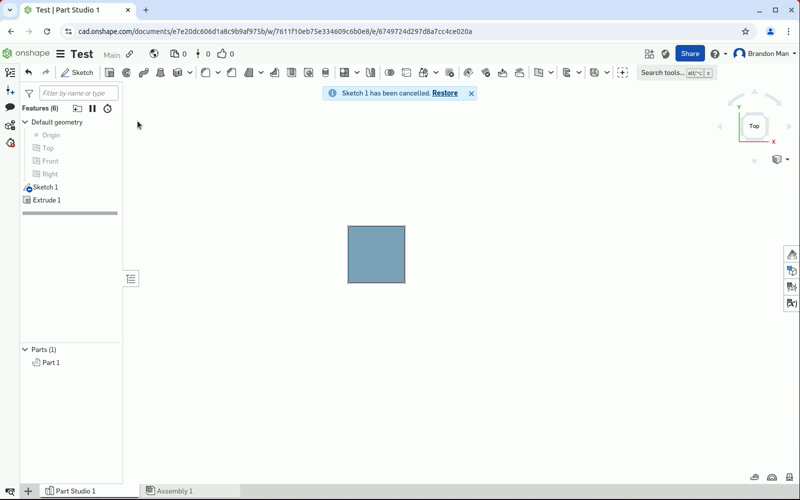
key(shift+h)
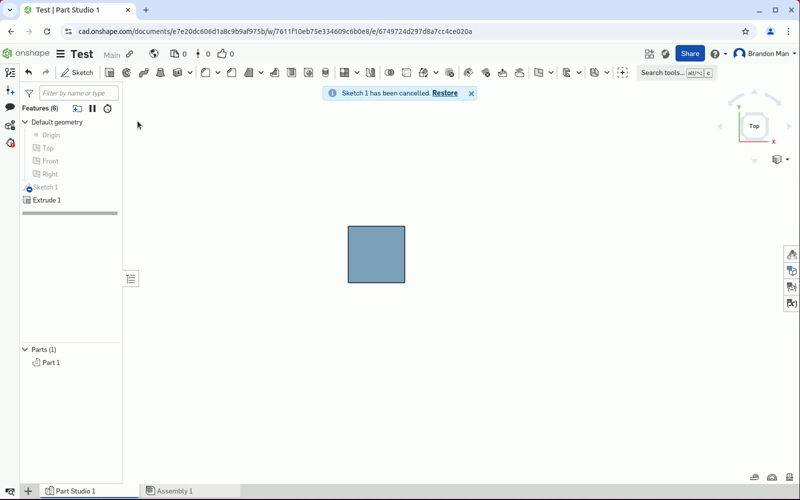
mouse_move(73, 189)
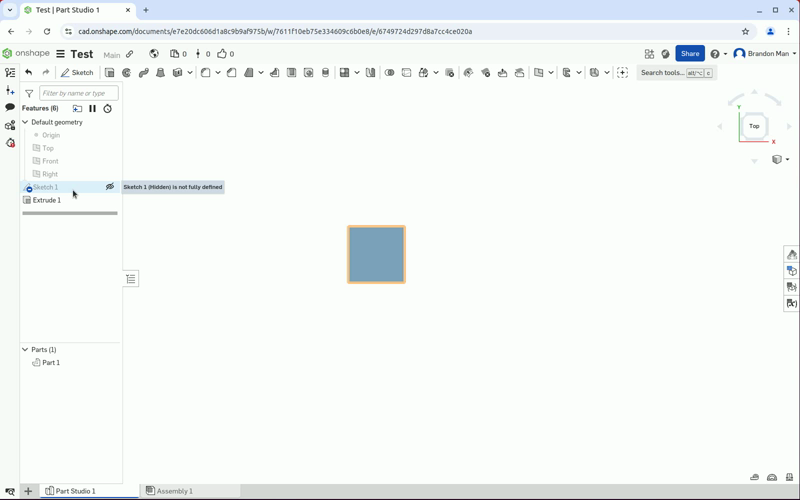
click(73, 189)
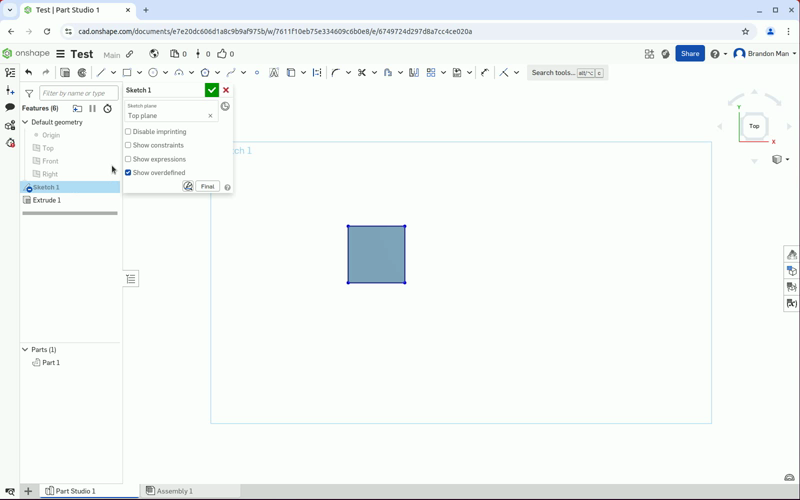
mouse_move(229, 92)
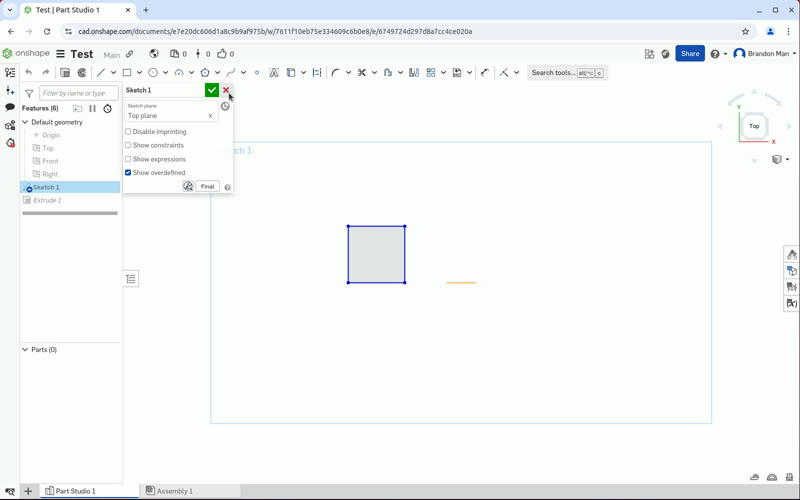
click(229, 92)
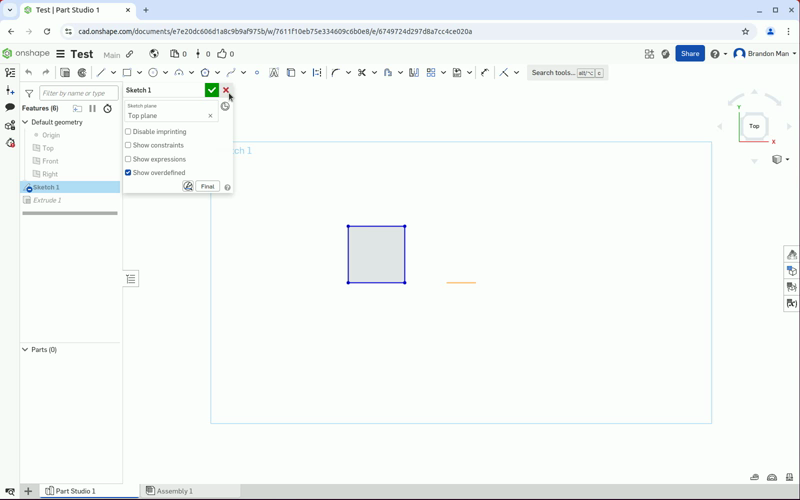
key(shift+s)
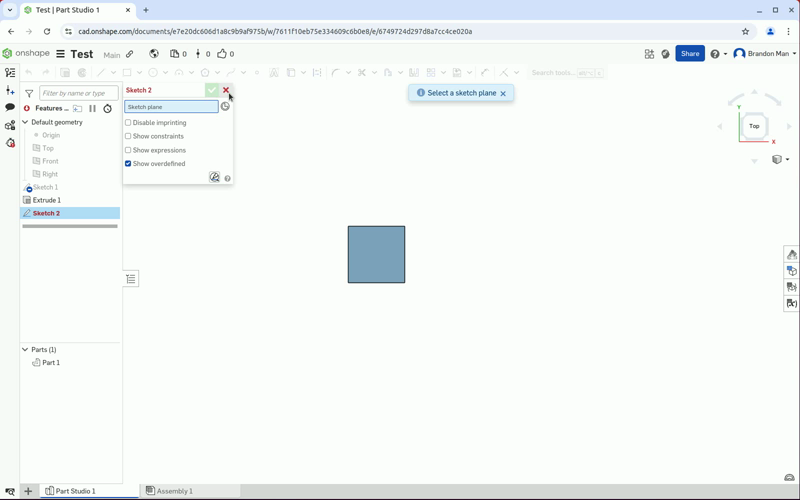
mouse_move(73, 150)
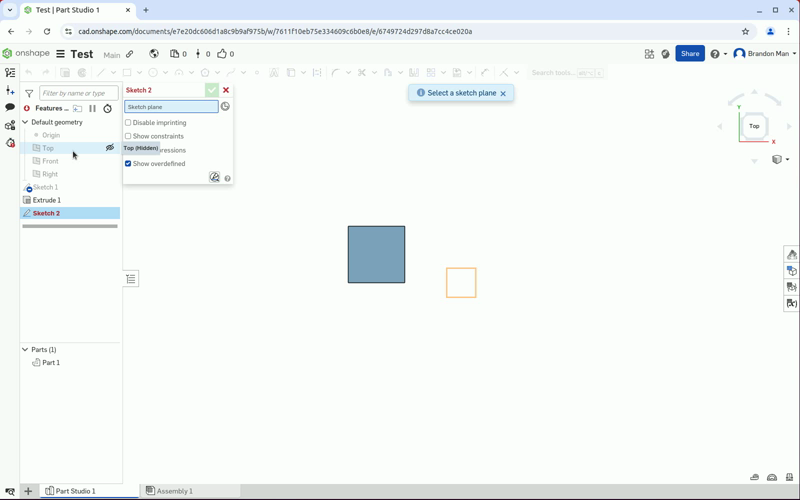
click(73, 150)
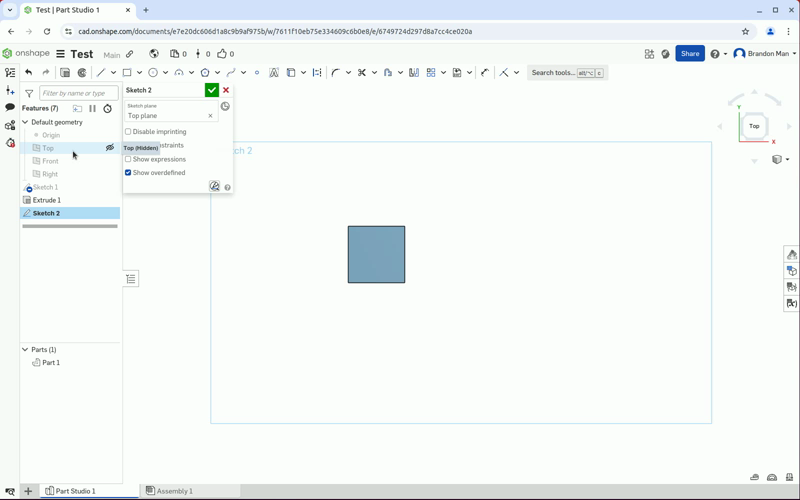
mouse_move(73, 352)
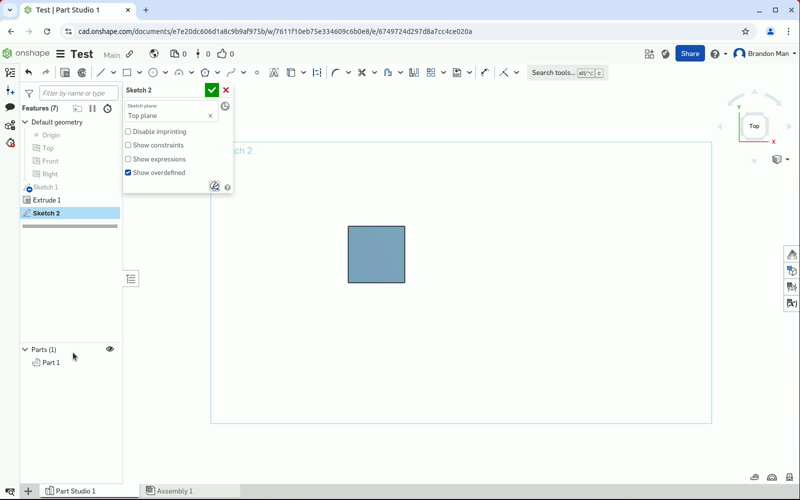
key(y)
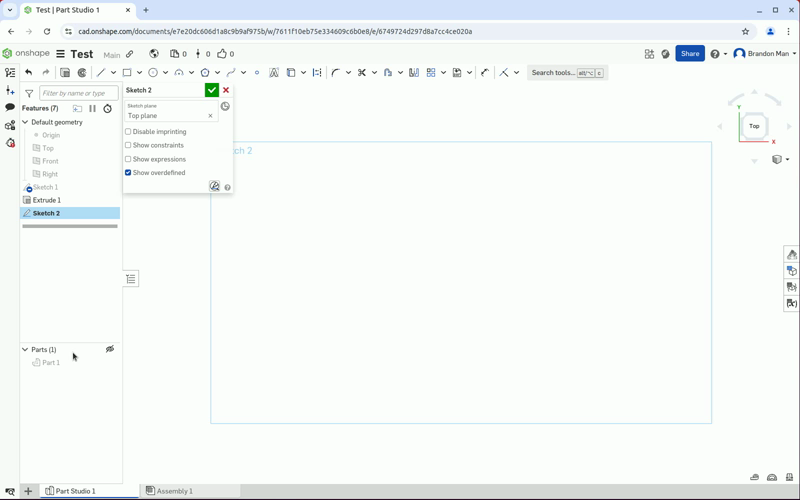
key(l)
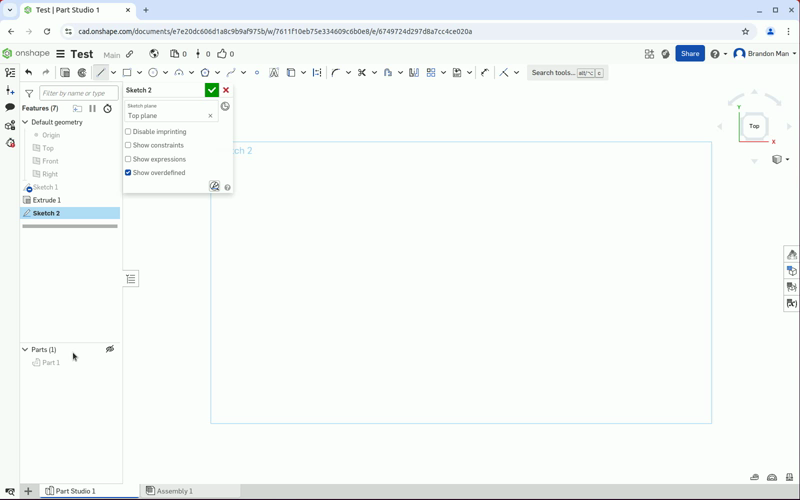
key_down(shift)
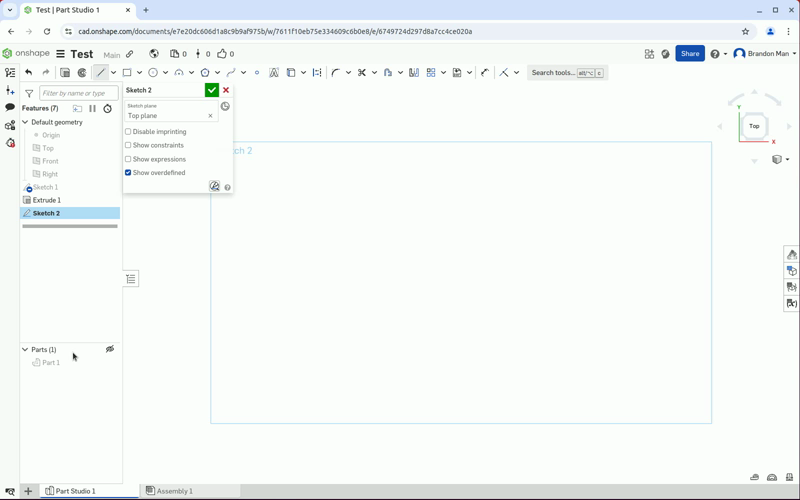
mouse_move(404, 226)
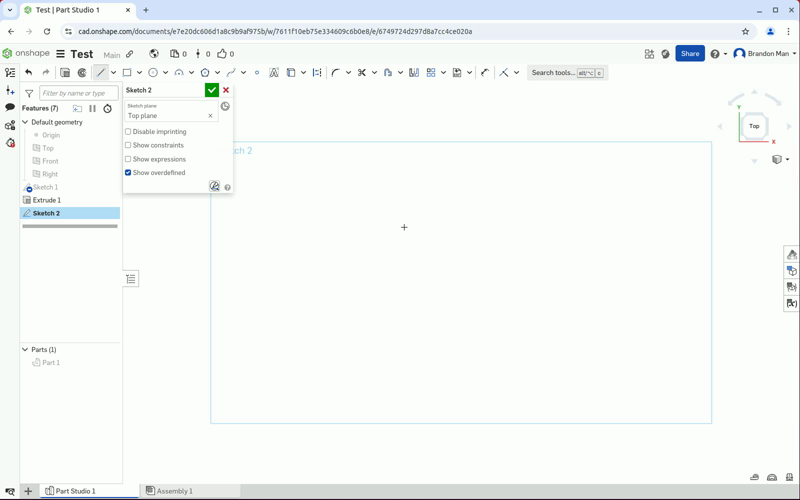
click(404, 226)
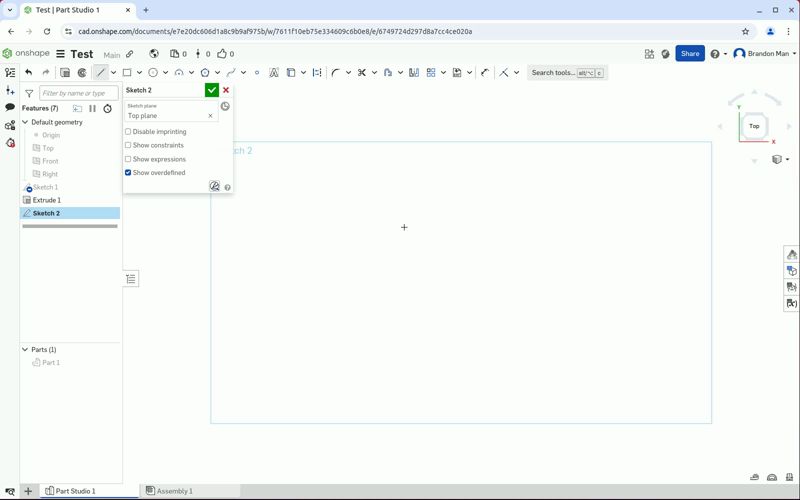
key_up(shift)
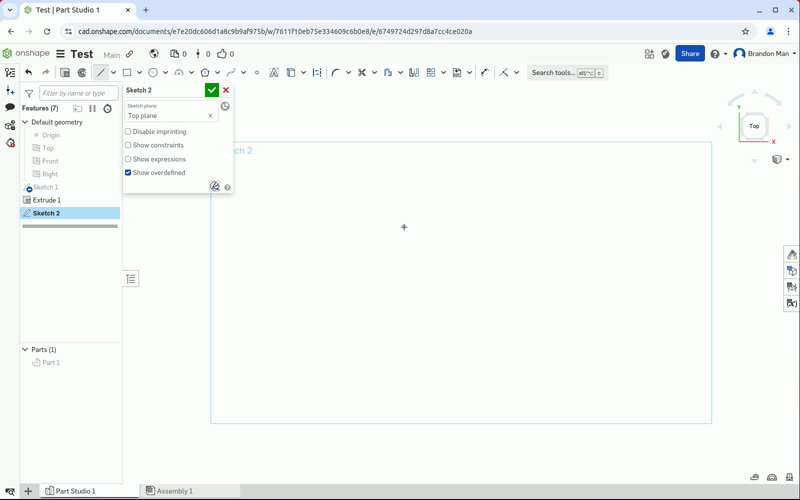
key_down(shift)
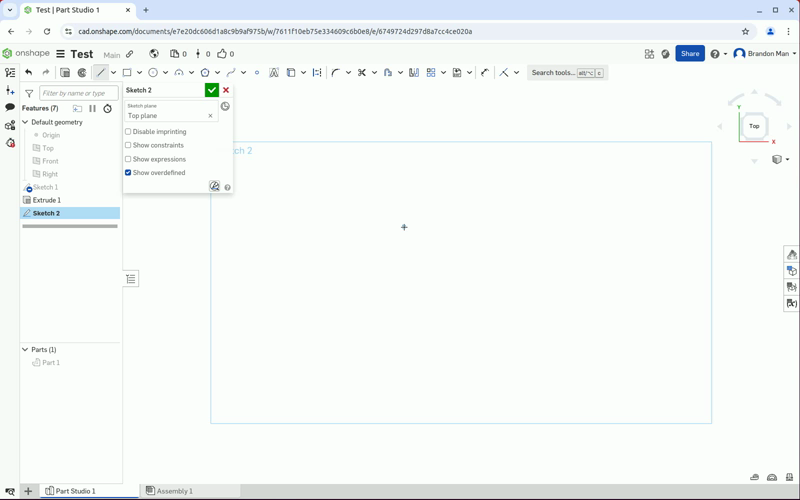
mouse_move(434, 226)
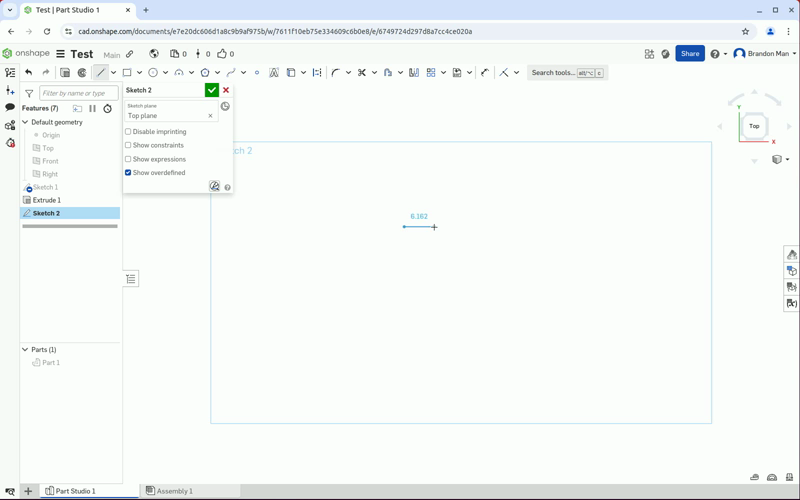
mouse_move(461, 226)
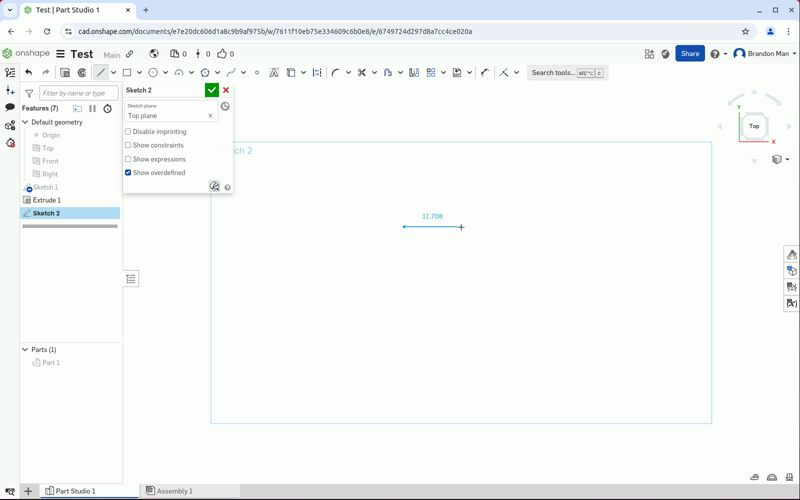
click(461, 226)
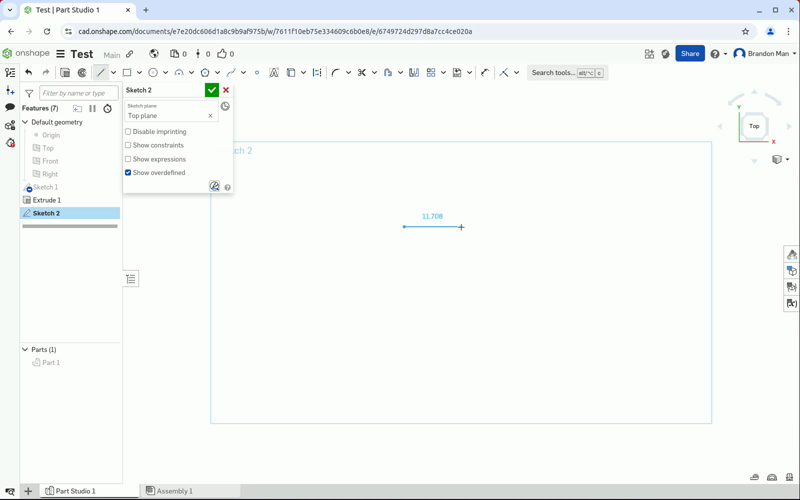
key_up(shift)
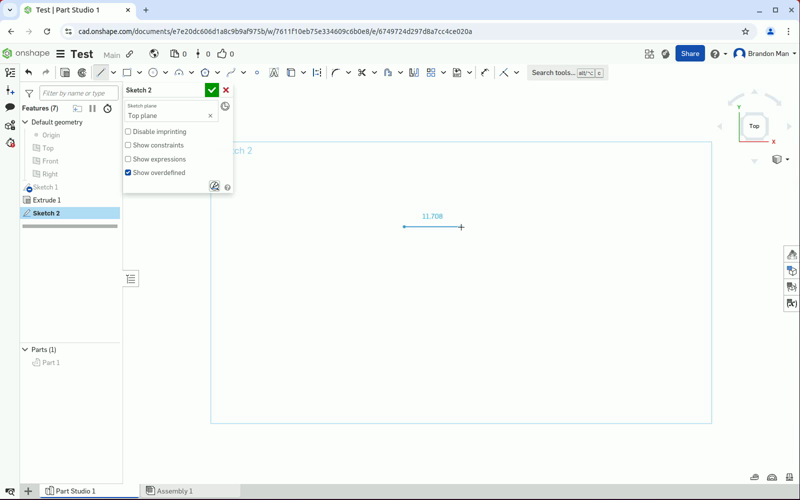
key_down(shift)
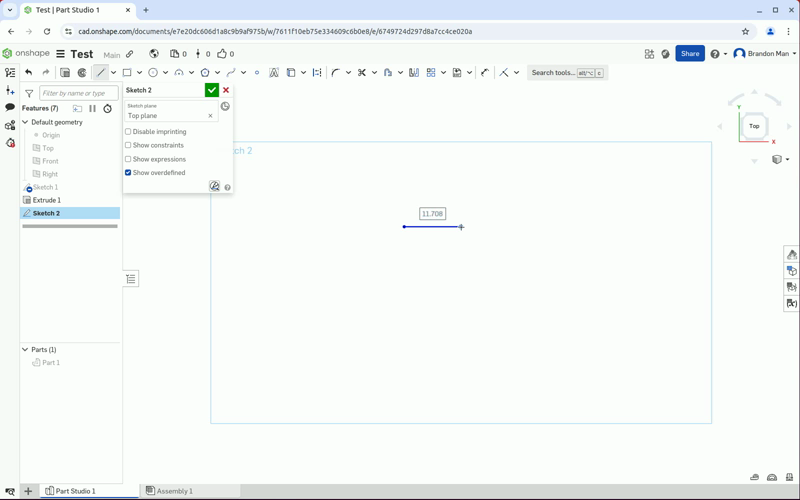
mouse_move(491, 226)
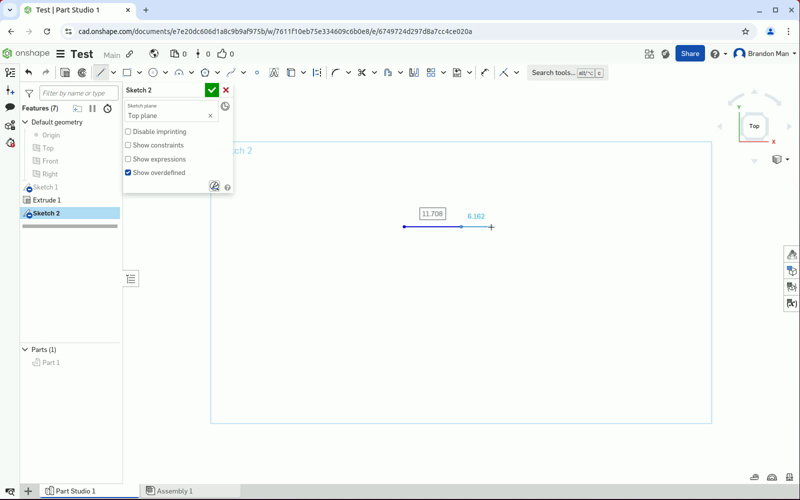
mouse_move(461, 169)
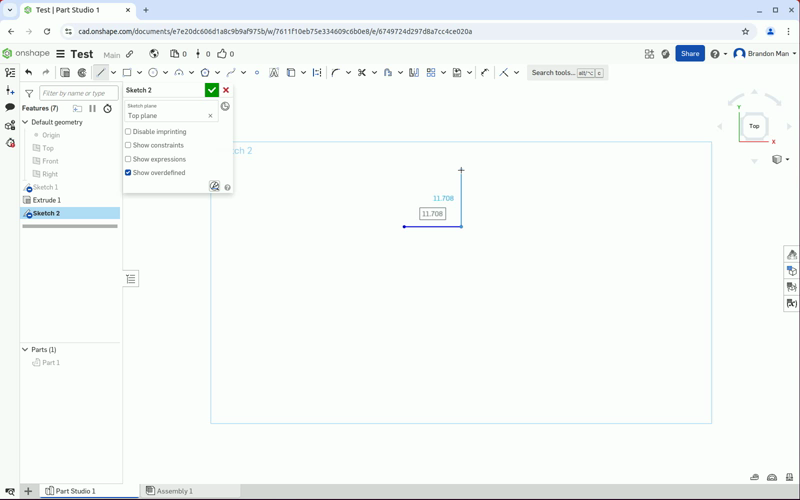
click(461, 169)
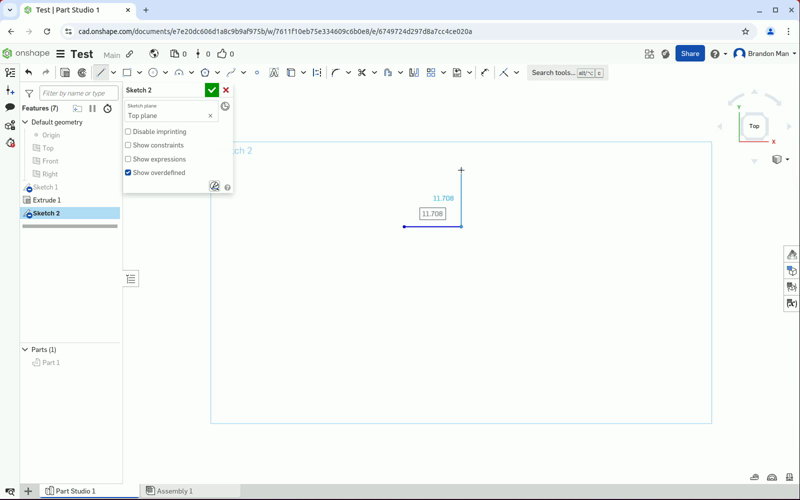
key_up(shift)
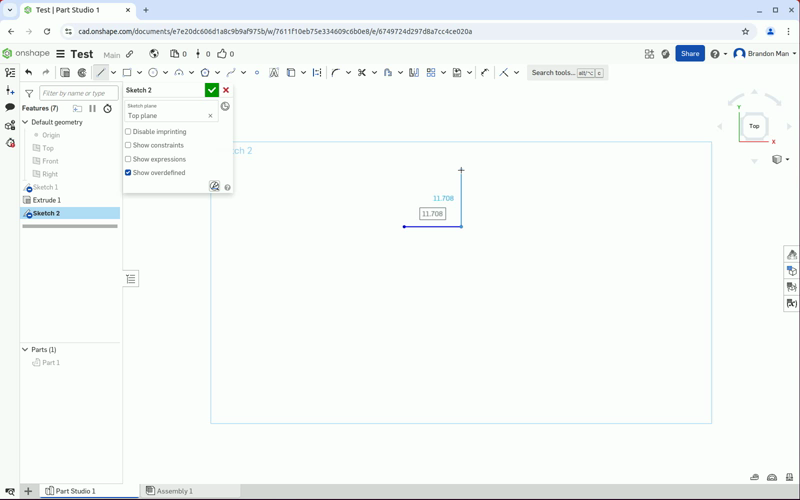
key_down(shift)
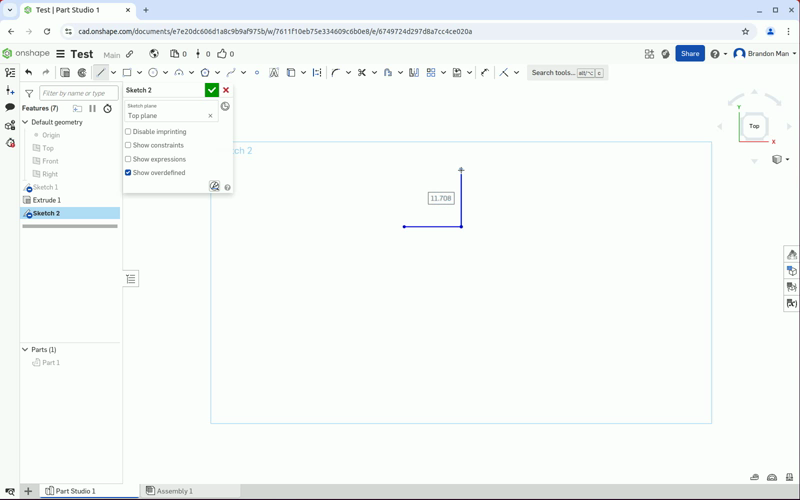
mouse_move(491, 169)
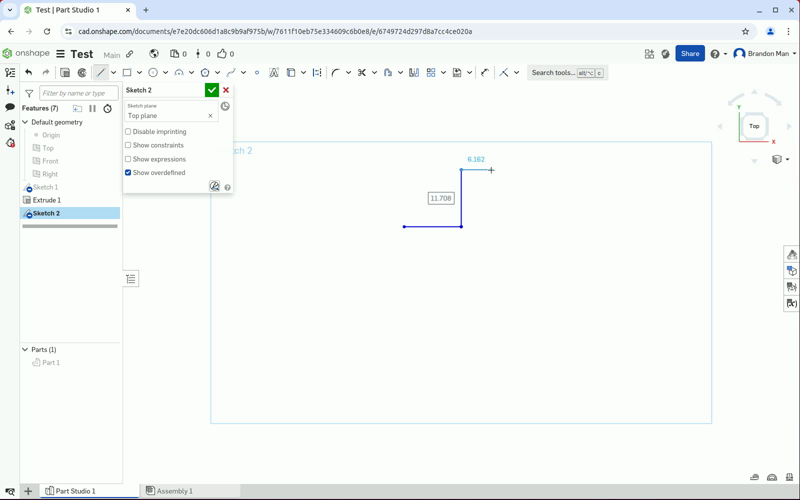
mouse_move(404, 169)
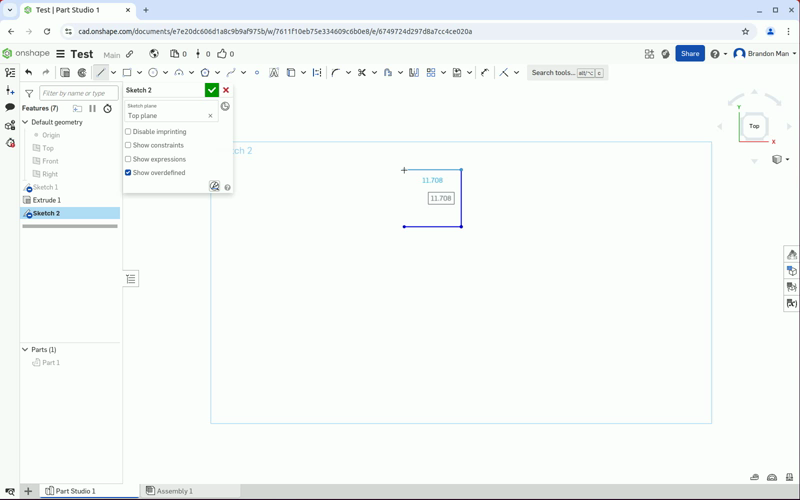
click(404, 169)
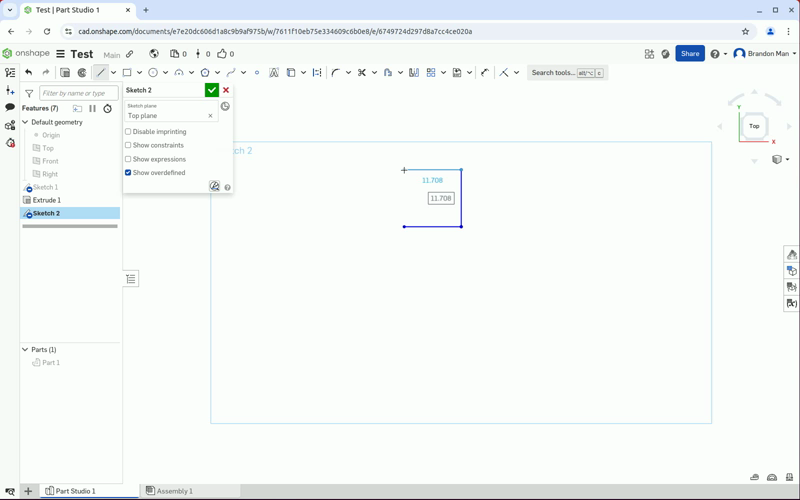
key_up(shift)
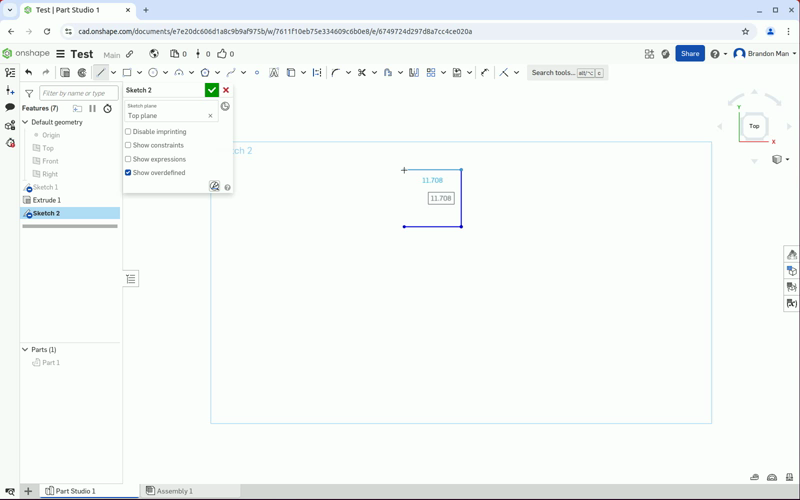
mouse_move(434, 169)
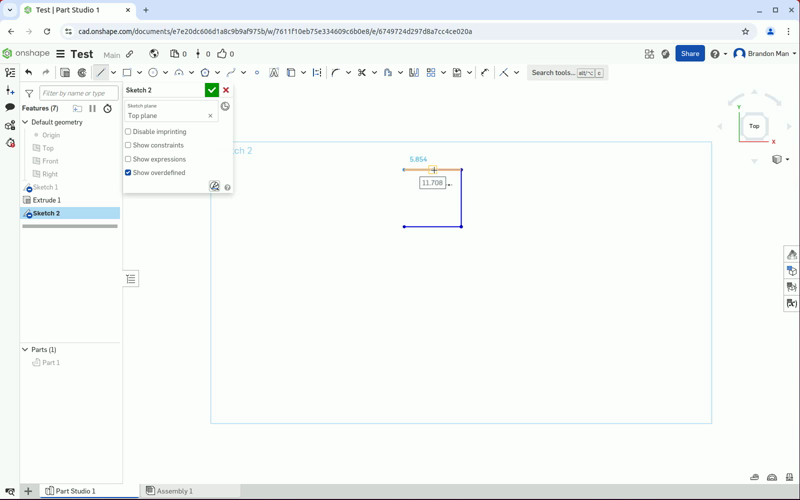
key_down(shift)
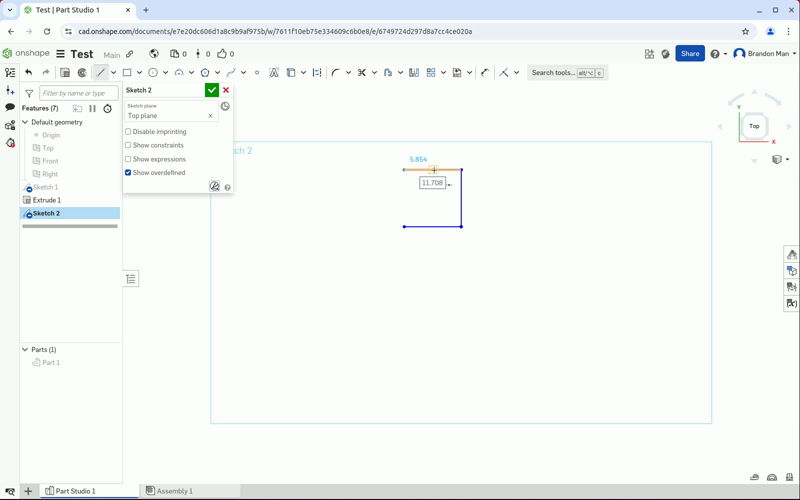
mouse_move(404, 226)
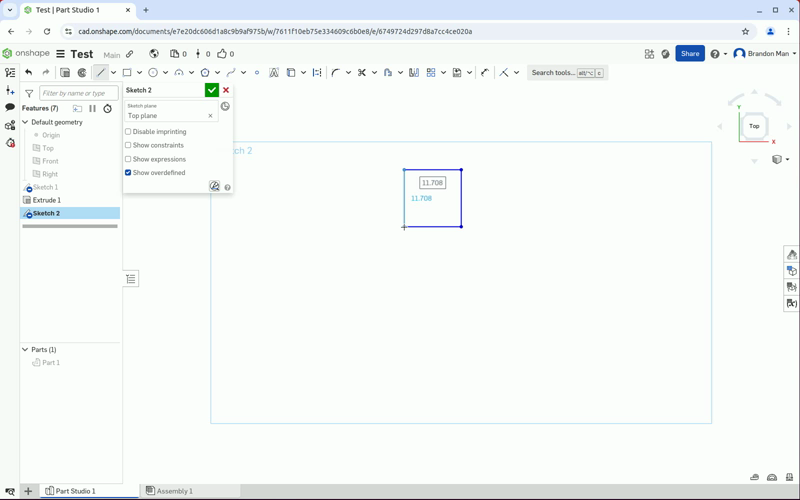
key_up(shift)
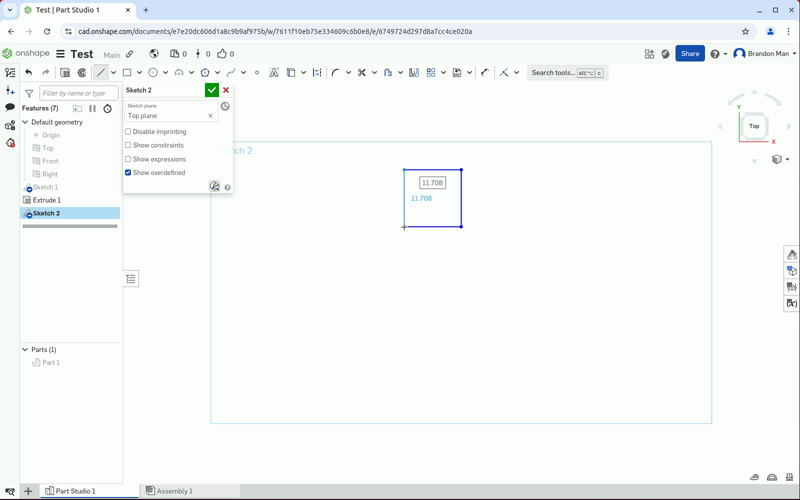
click(404, 226)
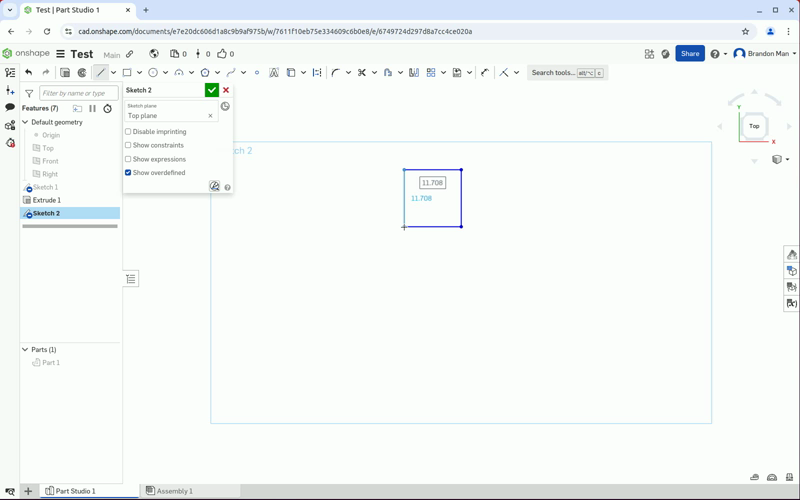
key(esc)
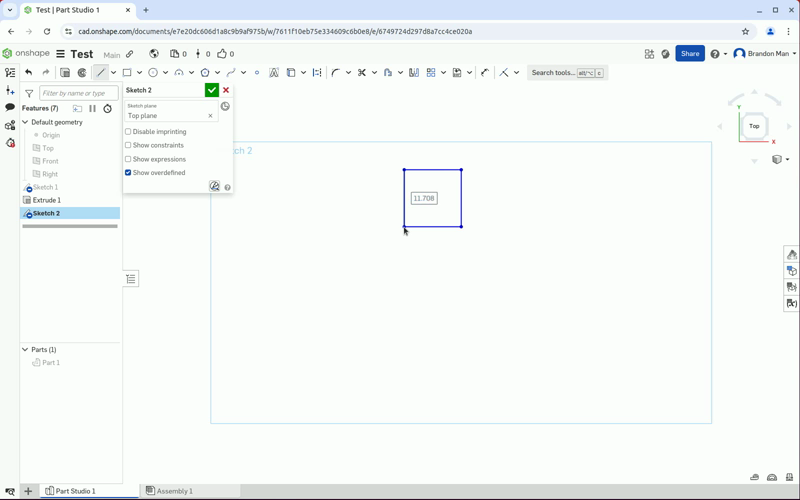
mouse_move(421, 214)
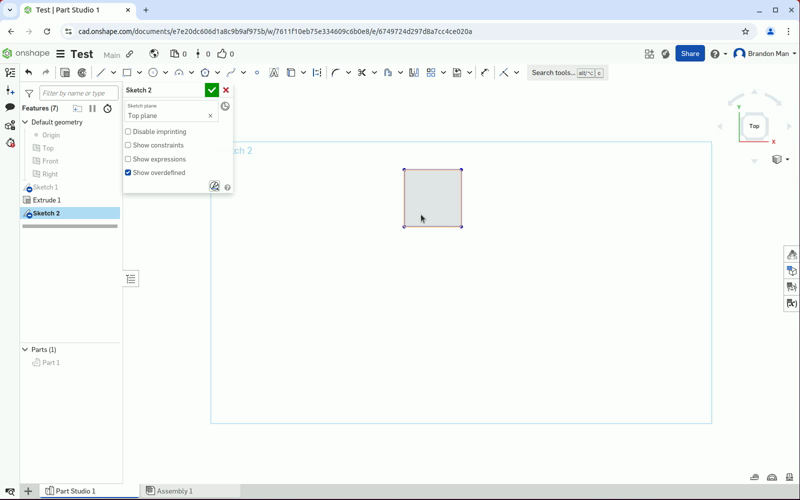
click(421, 214)
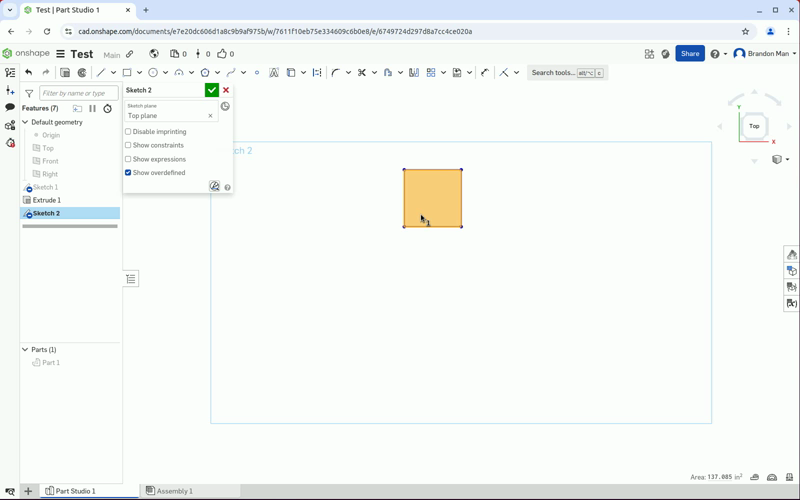
mouse_move(73, 352)
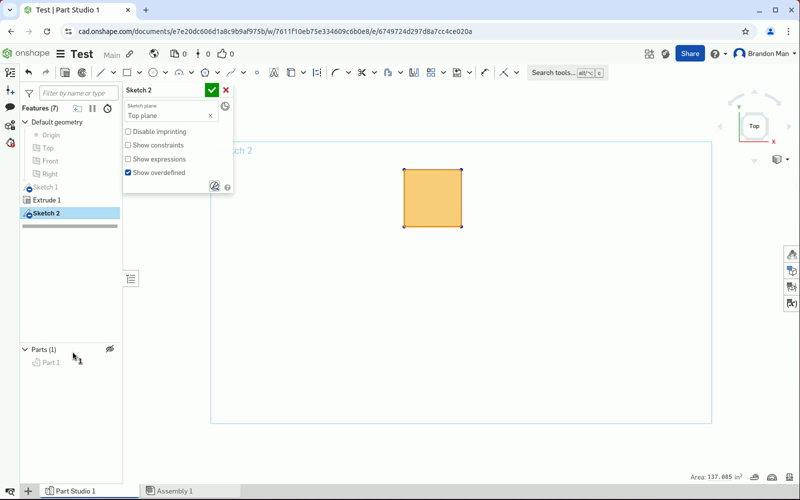
key(shift+y)
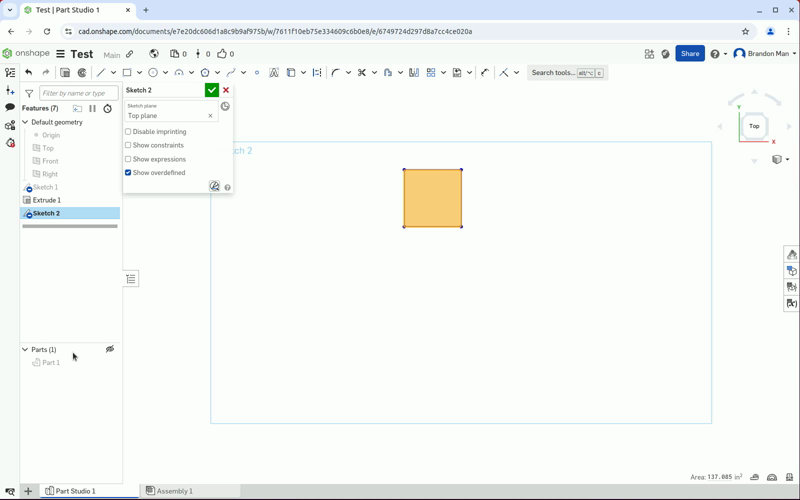
key(shift+e)
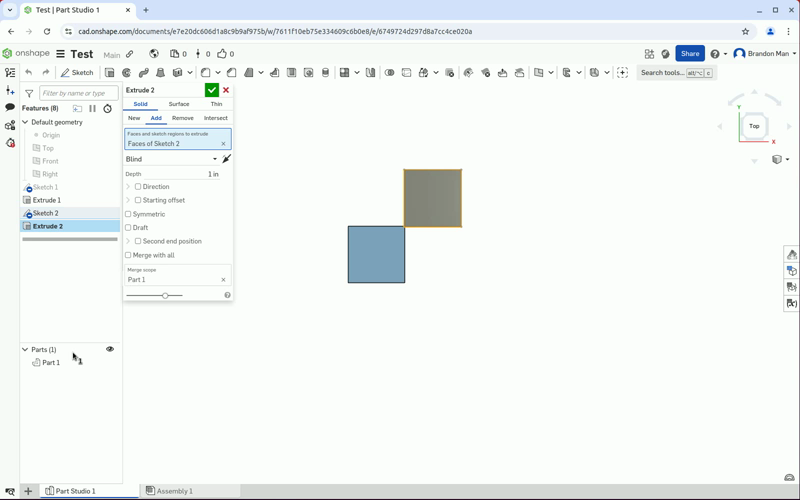
mouse_move(143, 106)
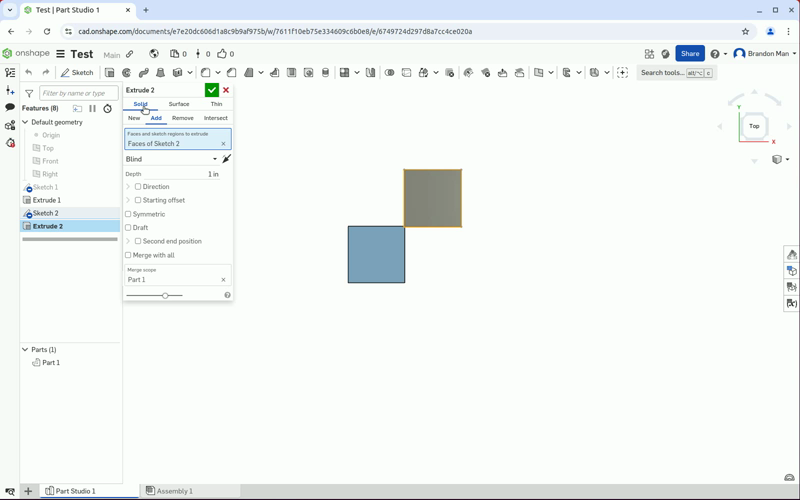
click(143, 106)
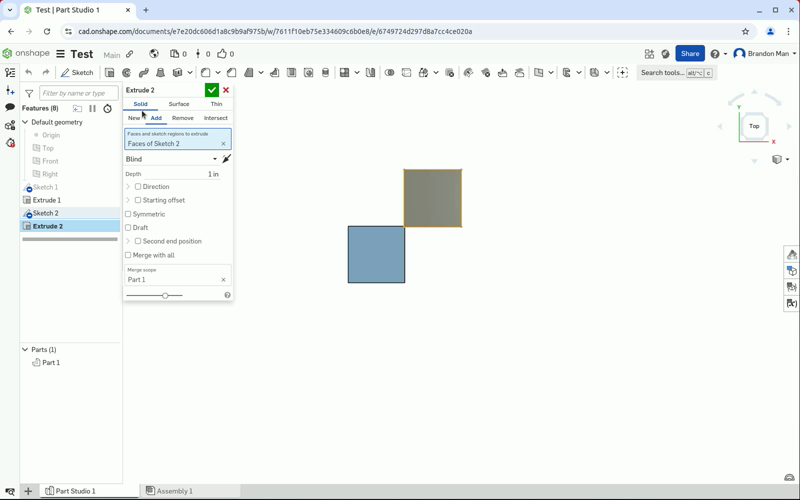
mouse_move(137, 120)
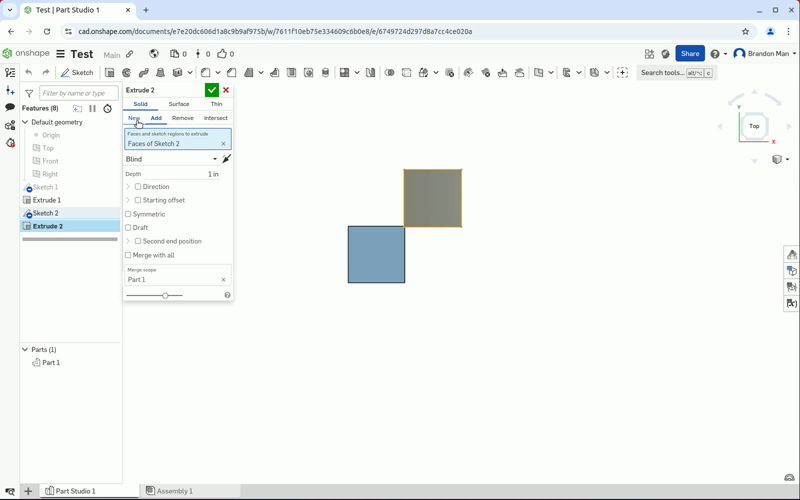
click(137, 120)
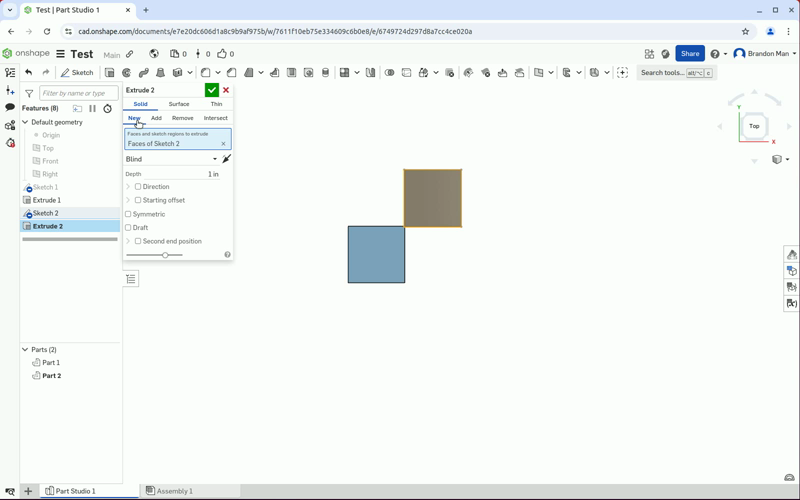
key(tab, 4)
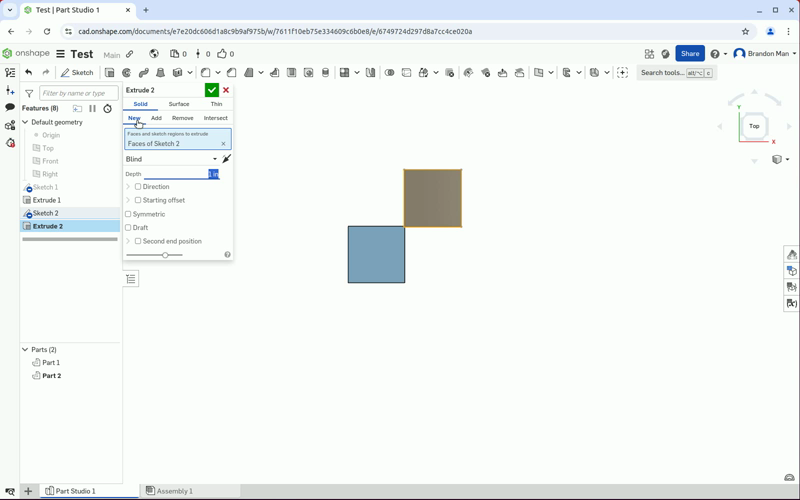
text(11.554)
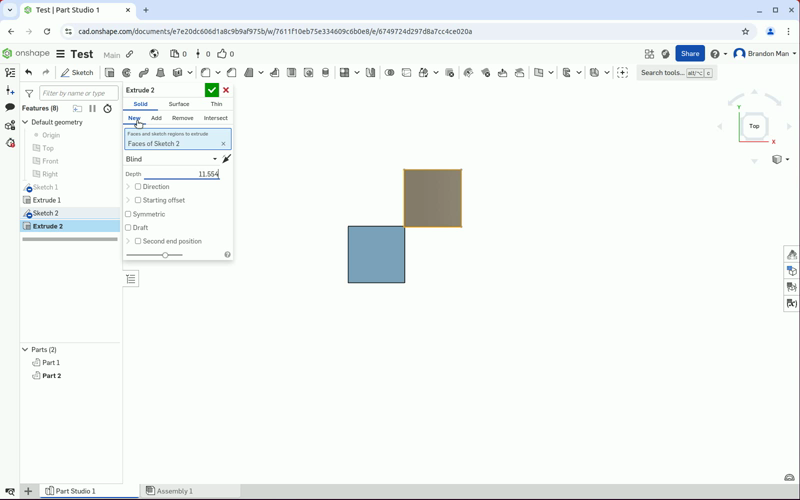
key(enter)
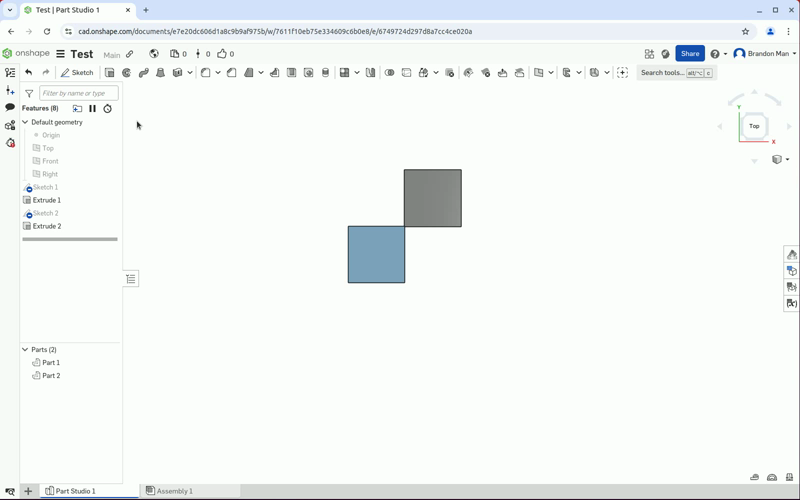
key(shift+h)
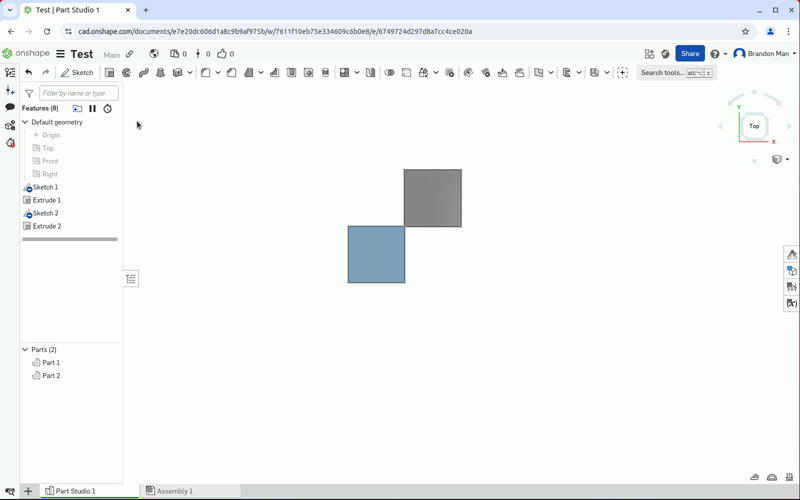
key(shift+h)
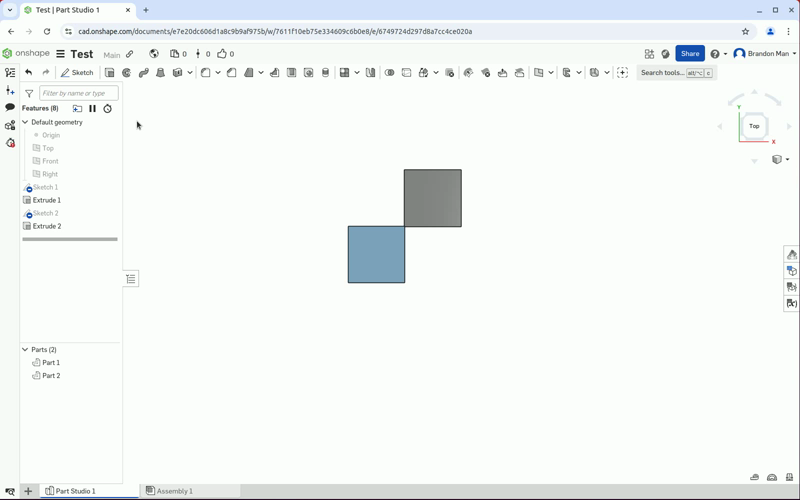
mouse_move(73, 189)
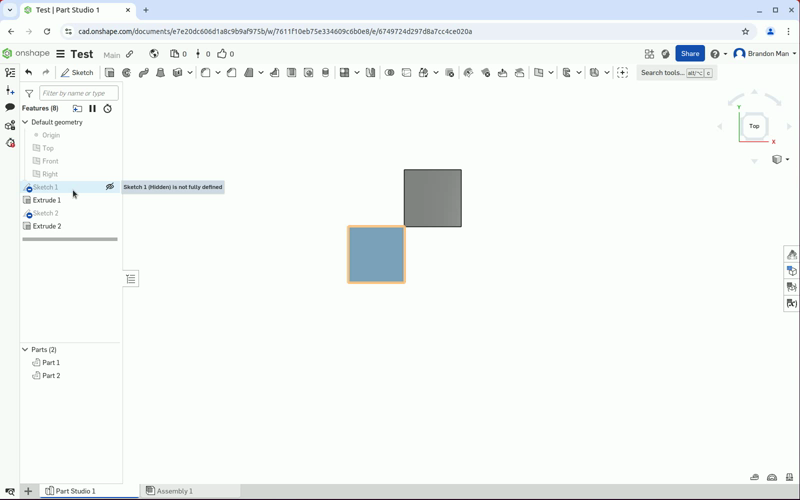
click(73, 189)
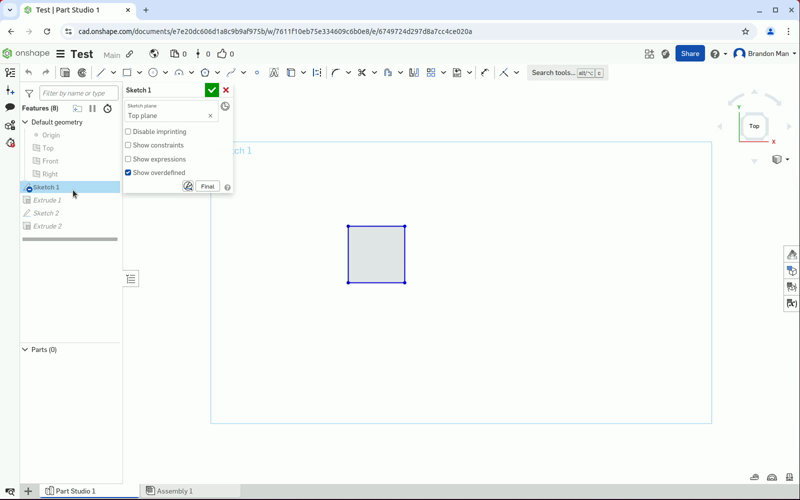
mouse_move(229, 92)
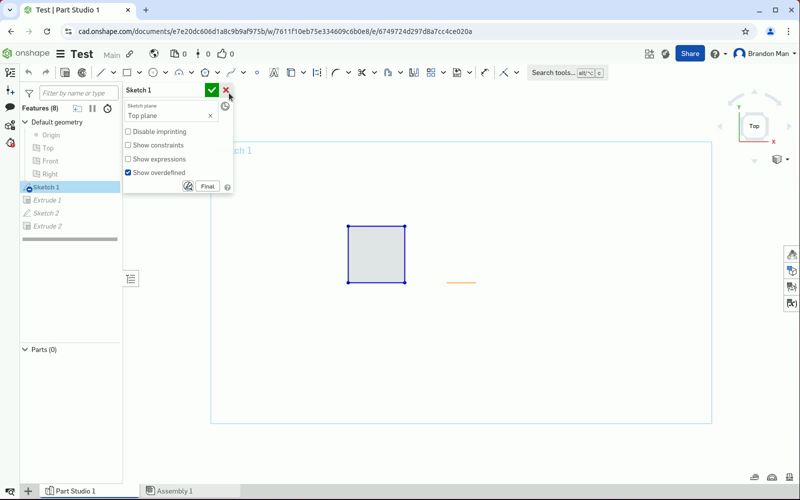
click(229, 92)
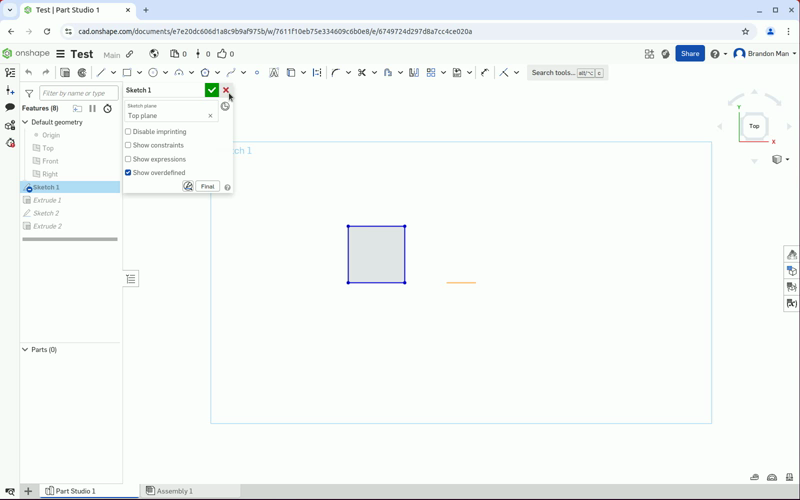
key(shift+s)
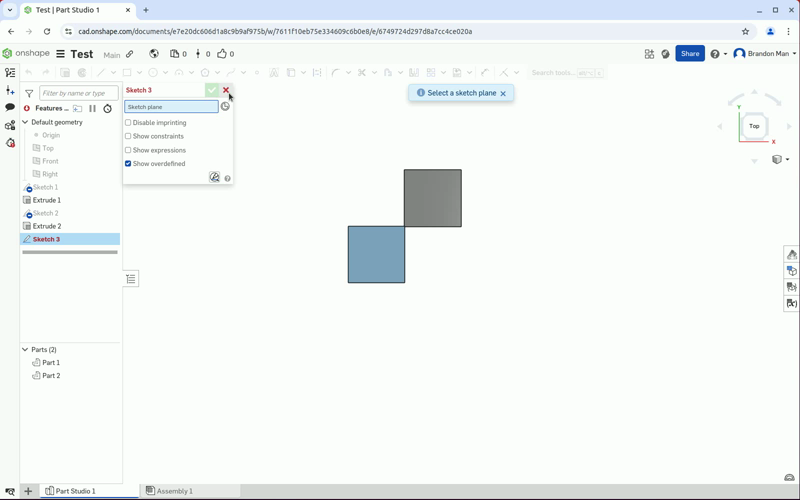
mouse_move(73, 150)
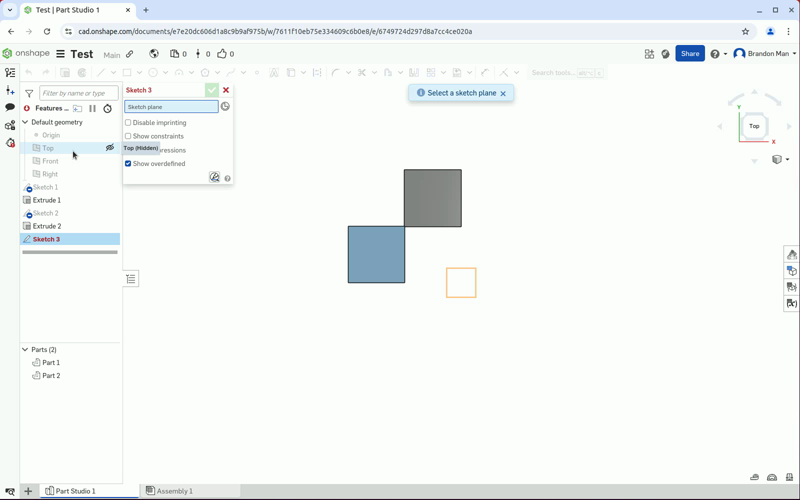
click(73, 150)
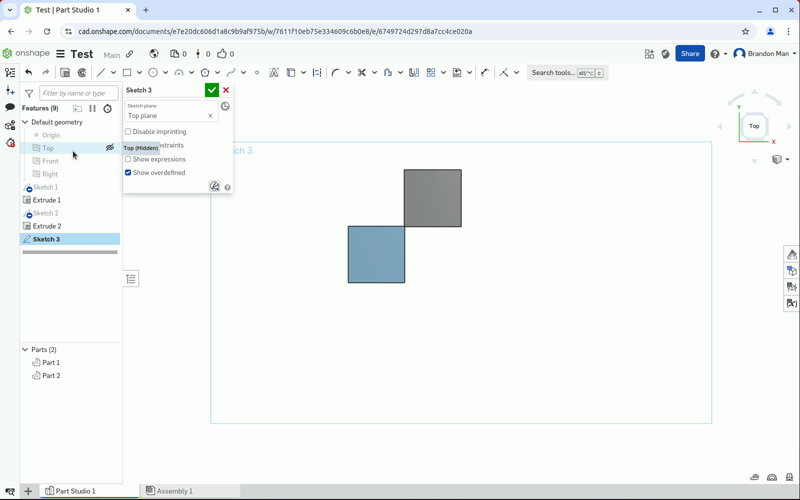
mouse_move(73, 352)
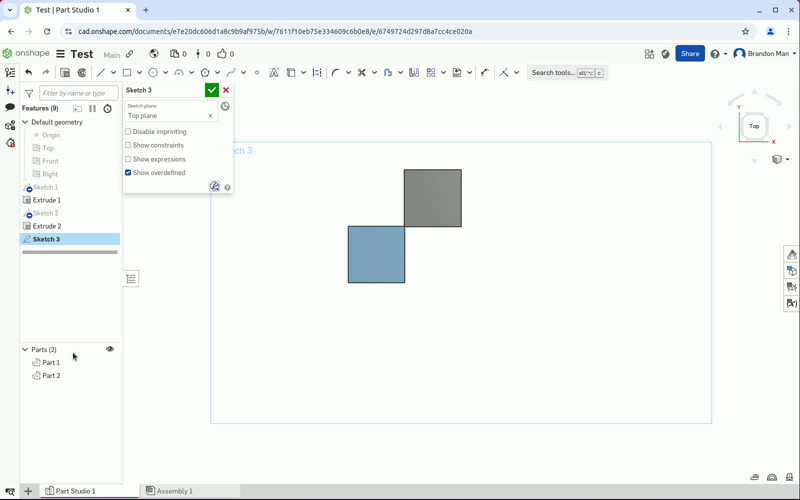
key(y)
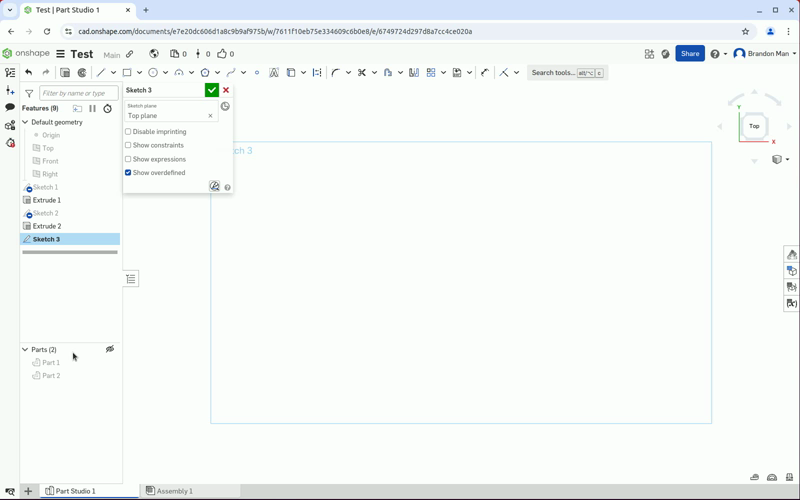
key(l)
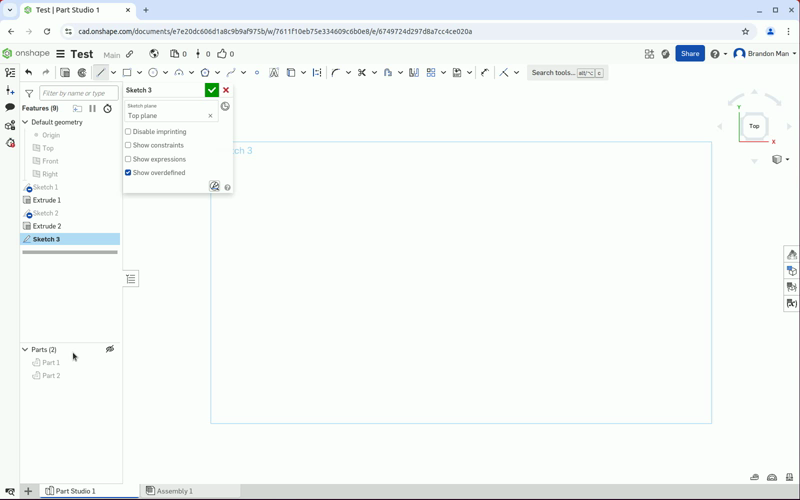
key_down(shift)
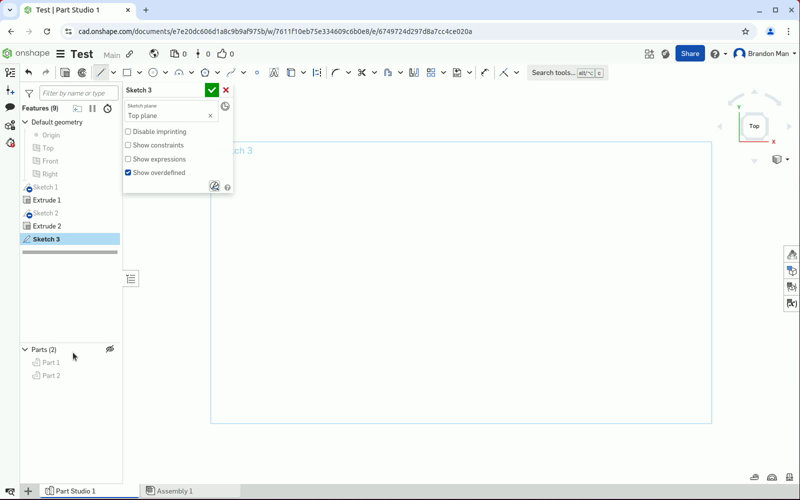
mouse_move(404, 282)
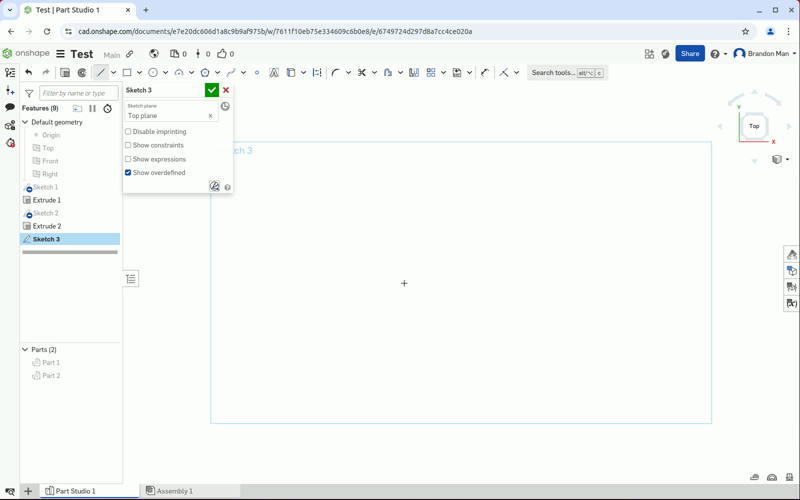
click(404, 282)
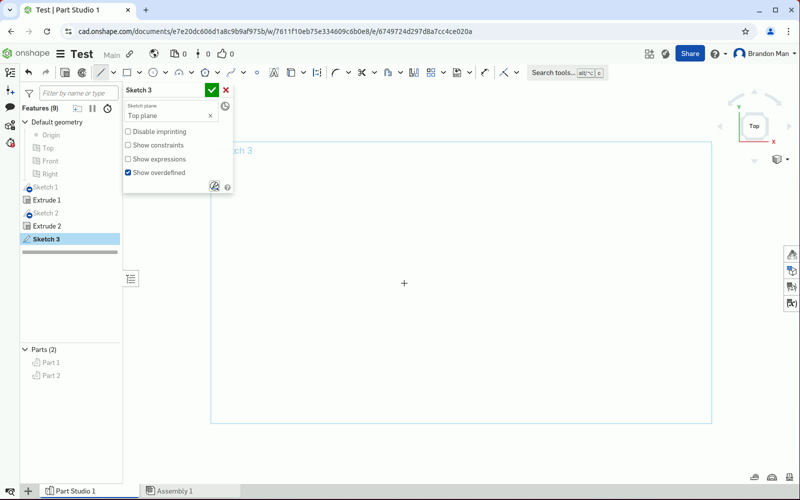
key_up(shift)
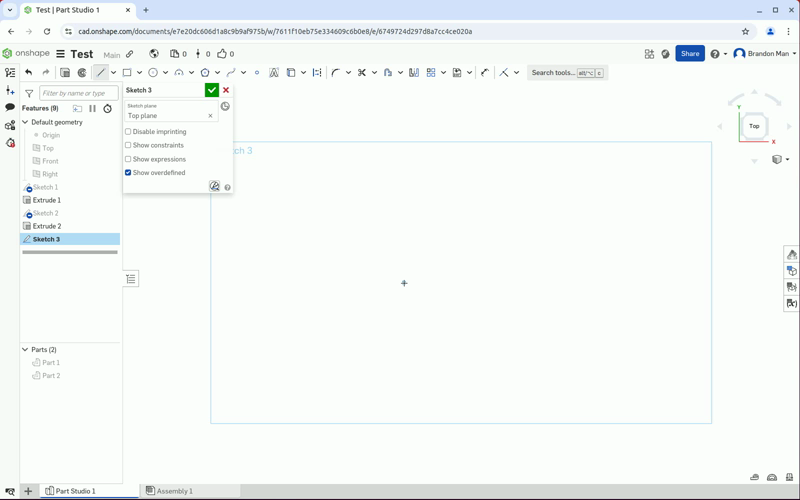
key_down(shift)
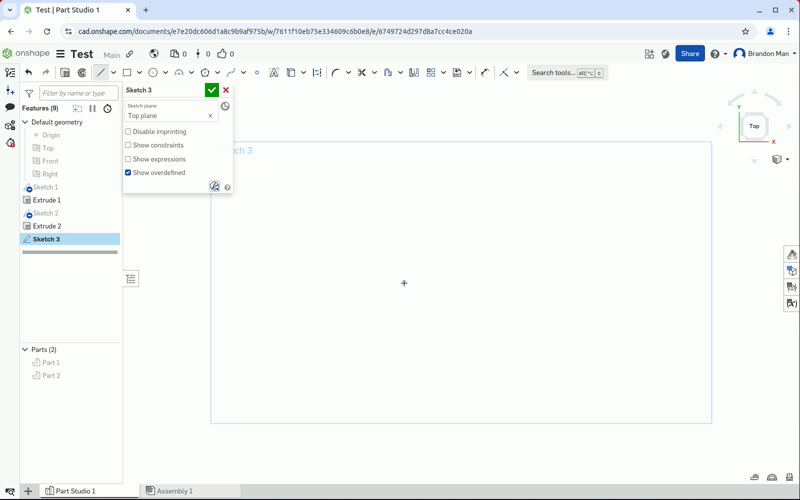
mouse_move(434, 282)
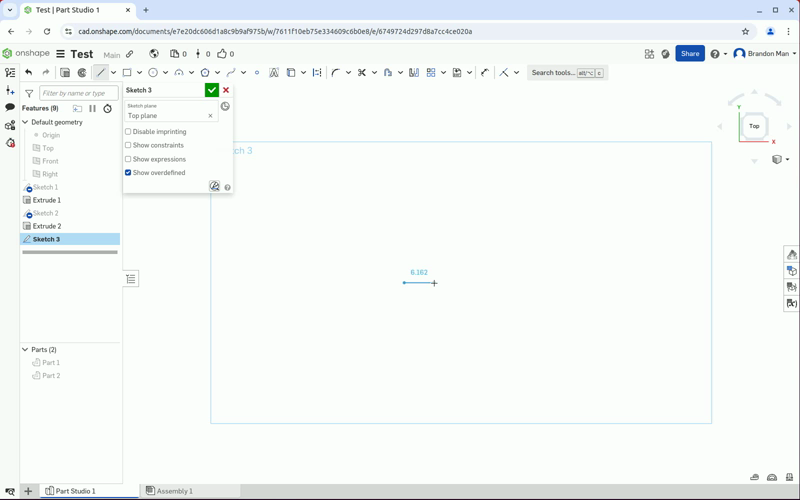
mouse_move(461, 282)
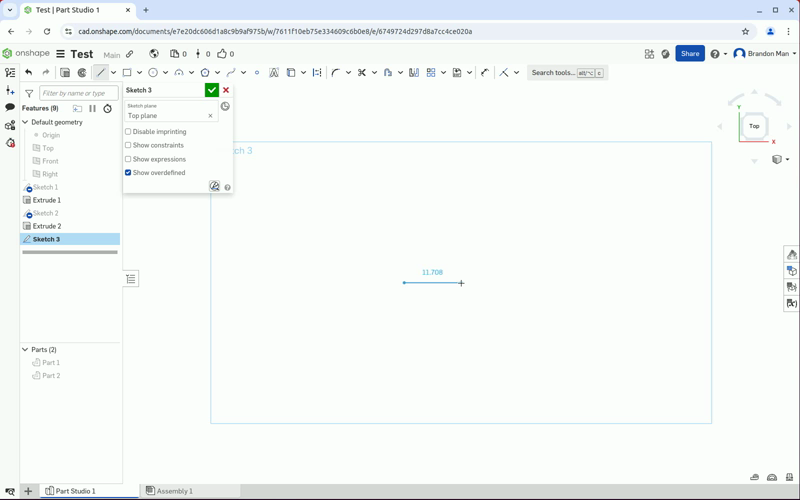
click(461, 282)
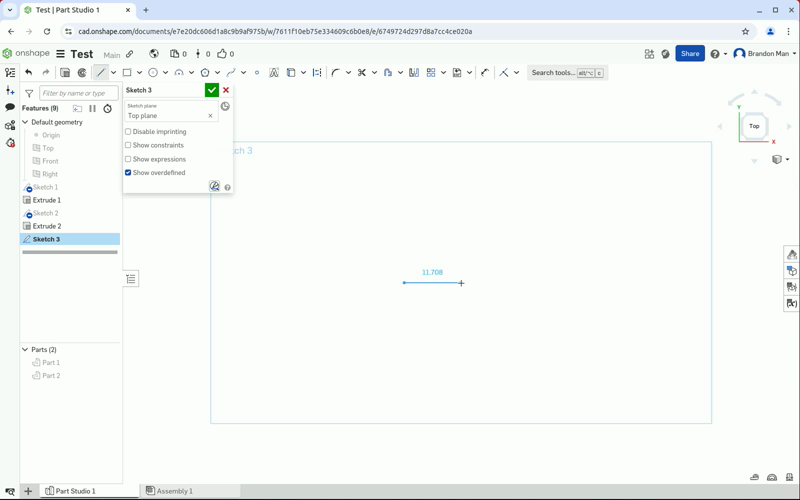
key_up(shift)
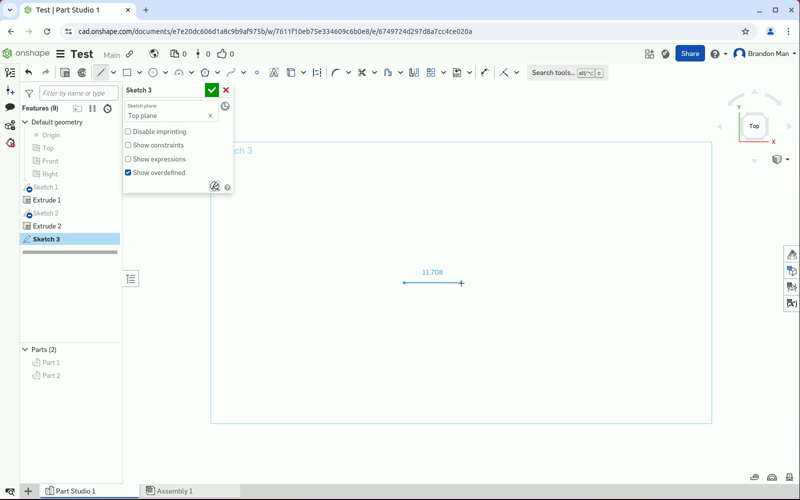
key_down(shift)
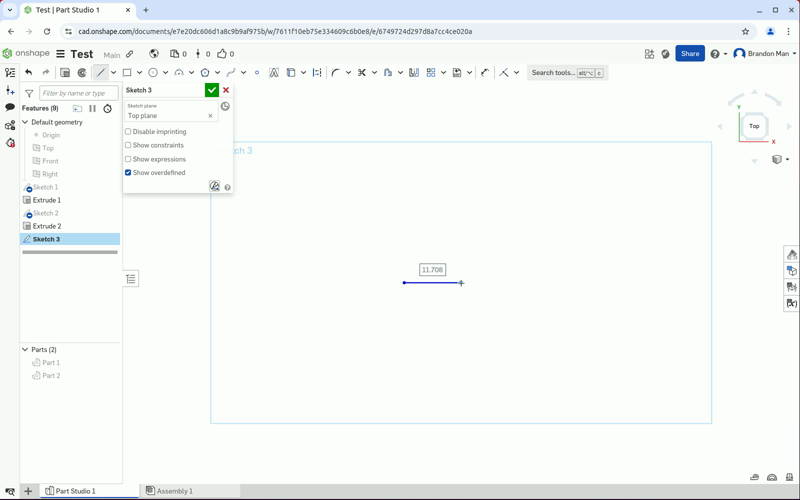
mouse_move(491, 282)
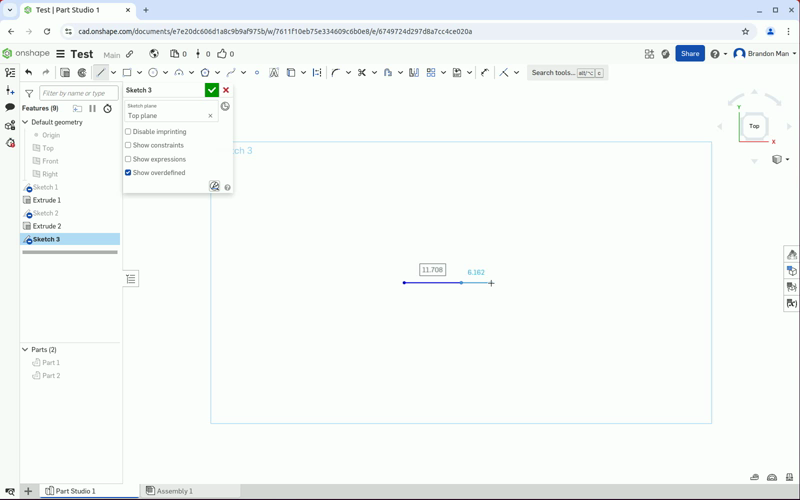
mouse_move(461, 226)
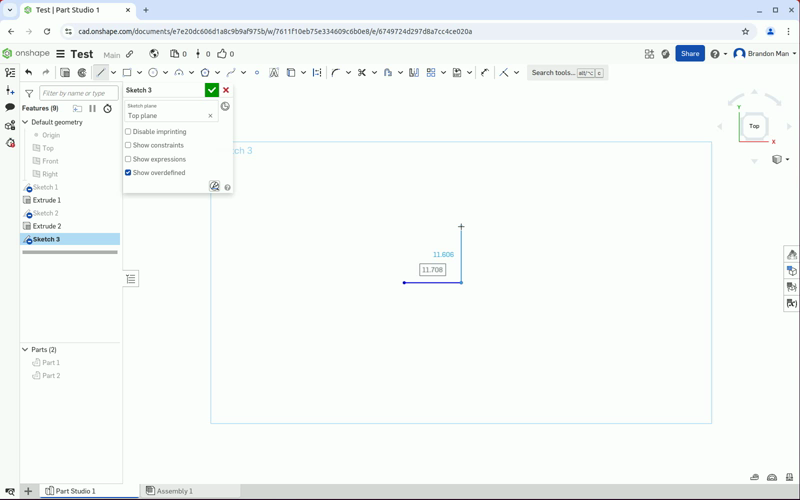
click(461, 226)
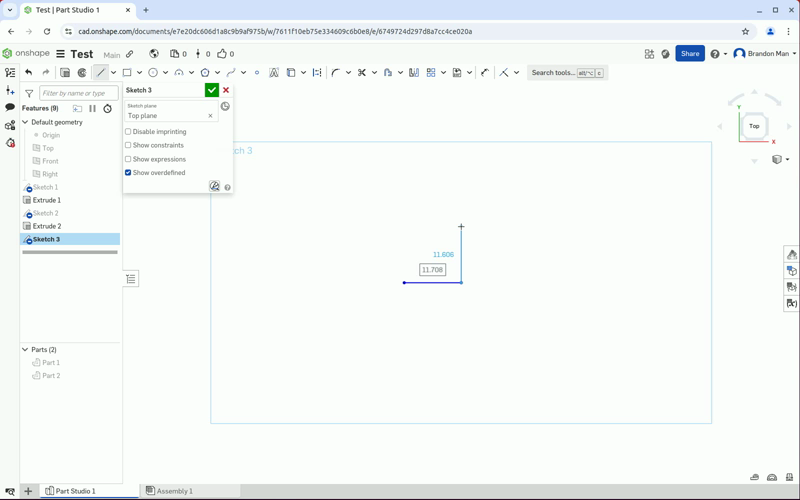
key_up(shift)
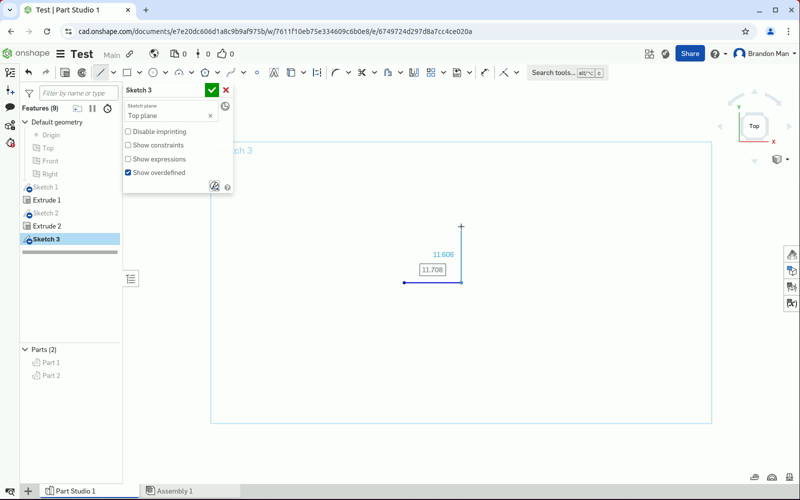
key_down(shift)
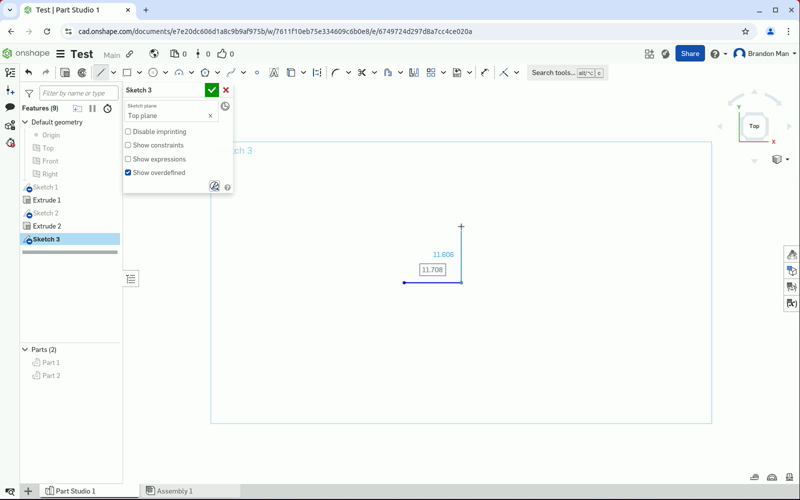
mouse_move(491, 226)
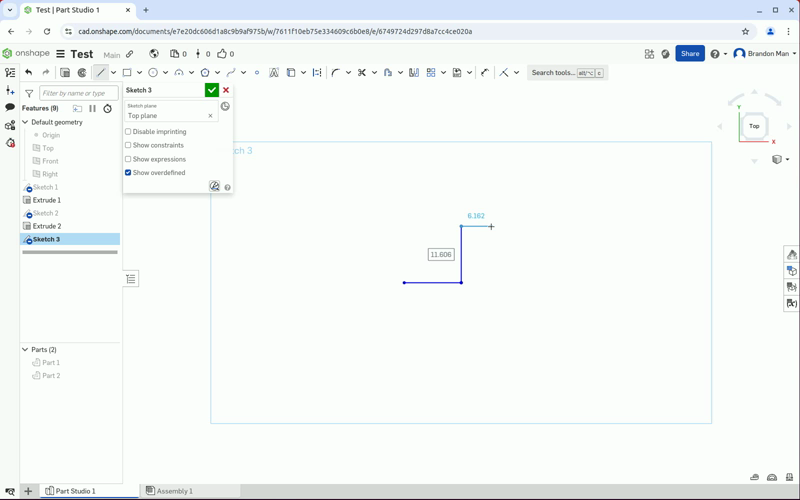
mouse_move(404, 226)
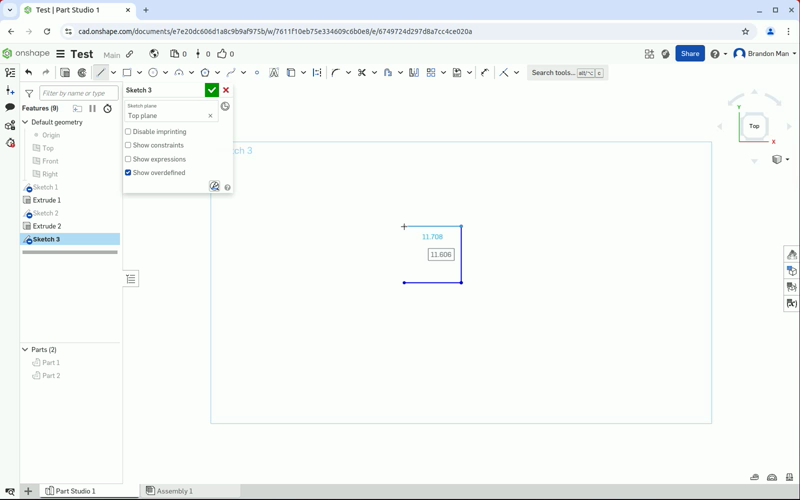
click(404, 226)
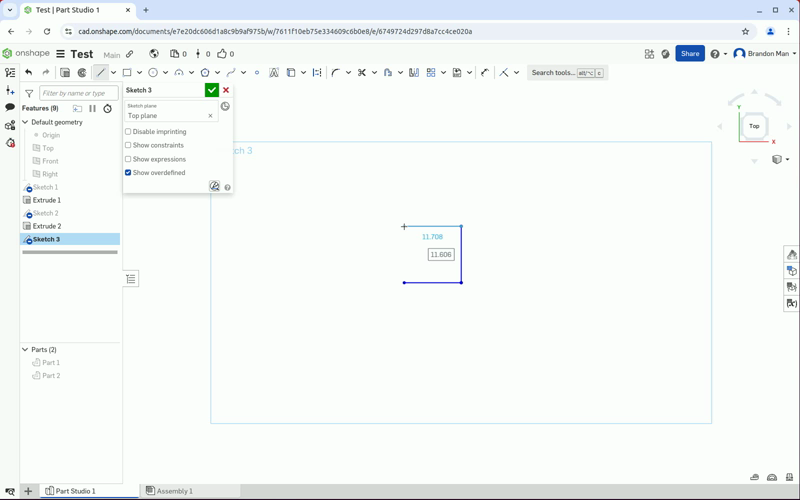
key_up(shift)
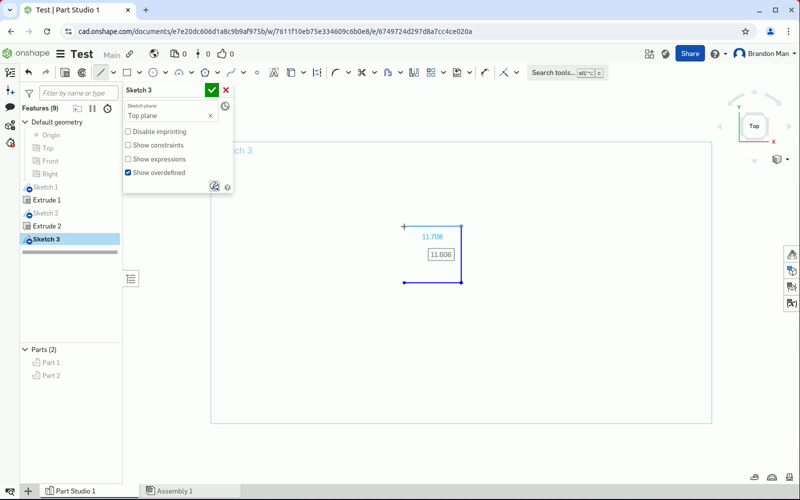
mouse_move(434, 226)
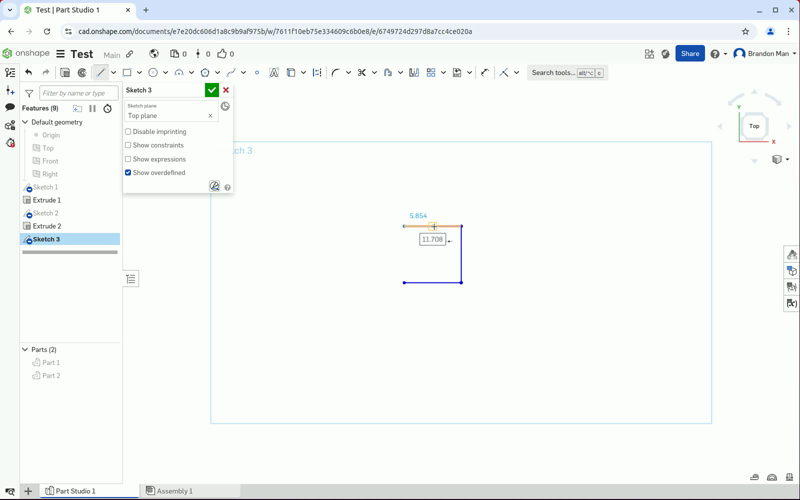
key_down(shift)
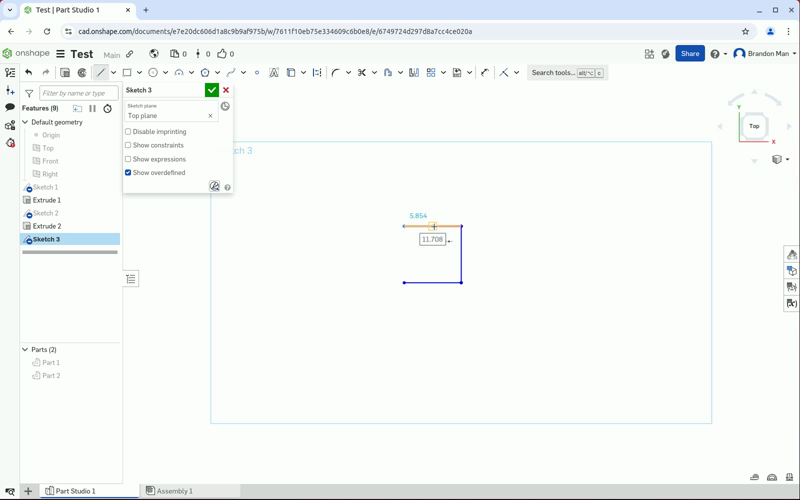
mouse_move(404, 282)
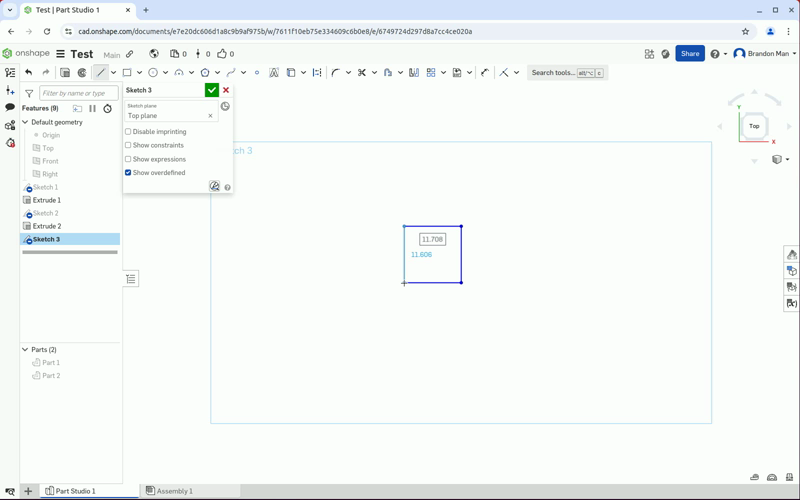
key_up(shift)
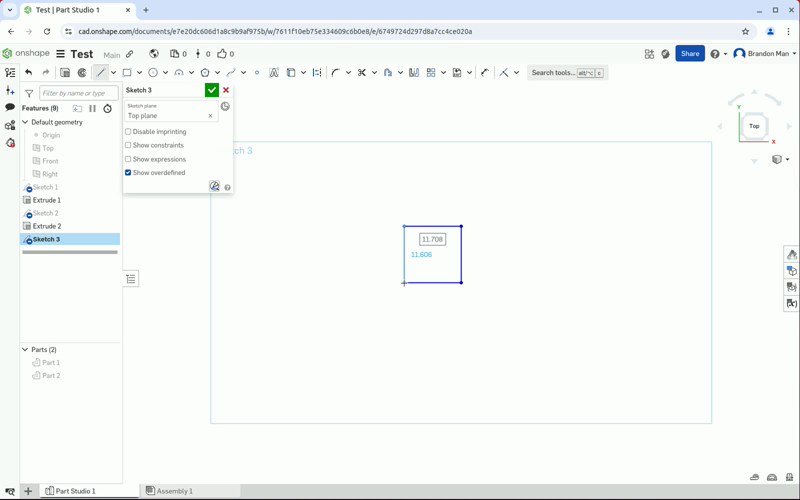
click(404, 282)
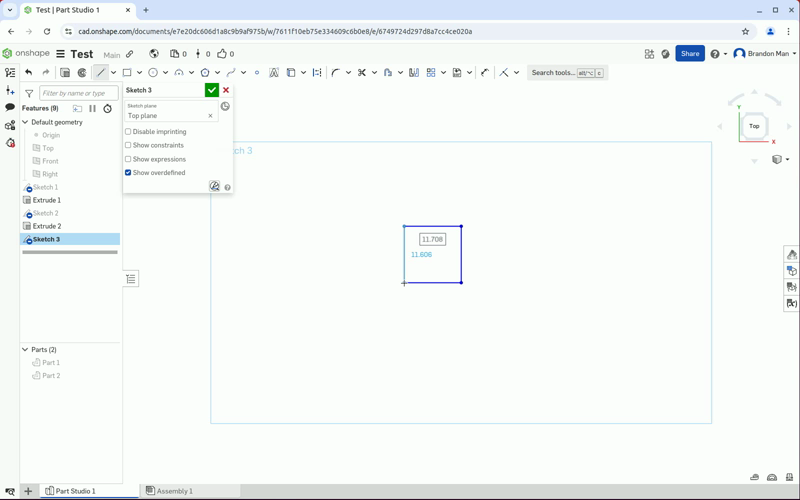
key(esc)
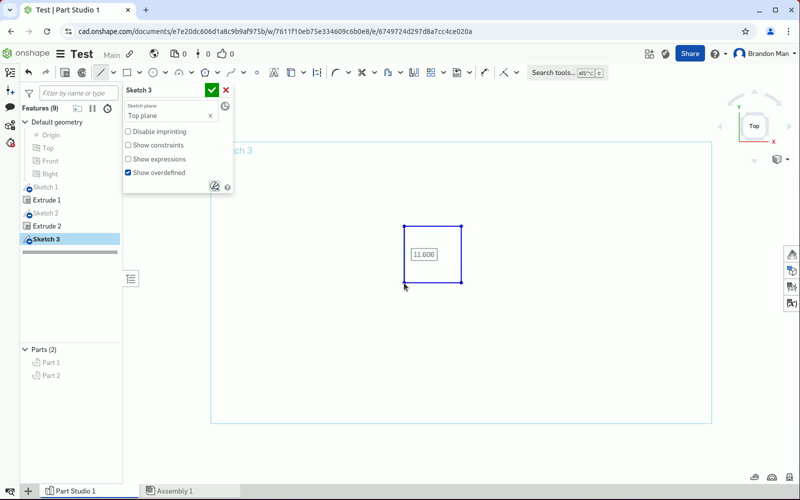
mouse_move(407, 245)
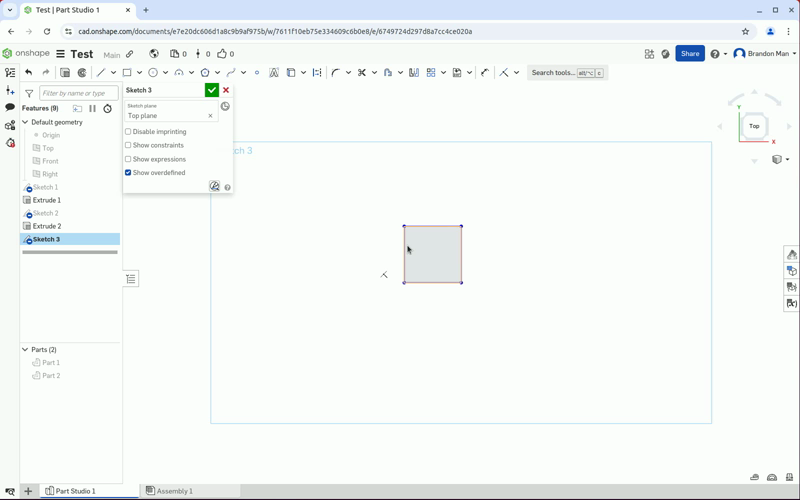
click(407, 245)
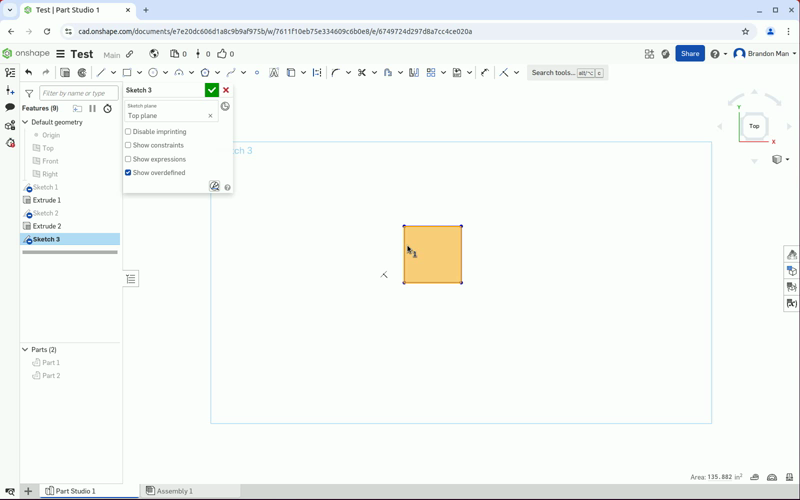
mouse_move(73, 352)
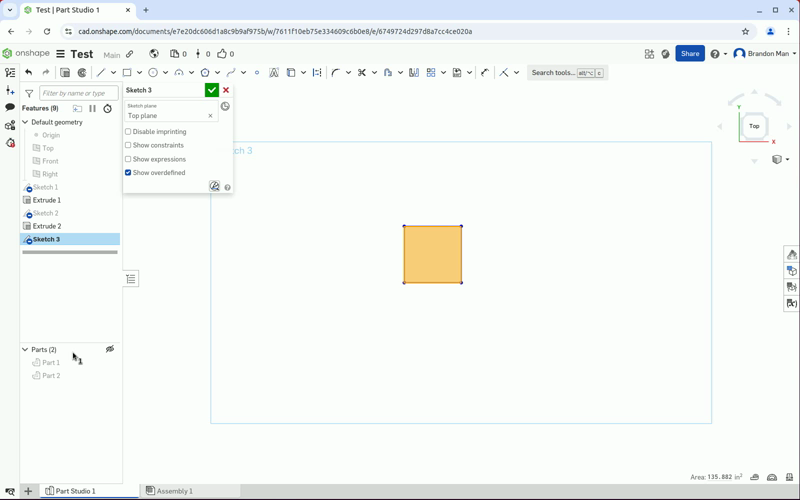
key(shift+y)
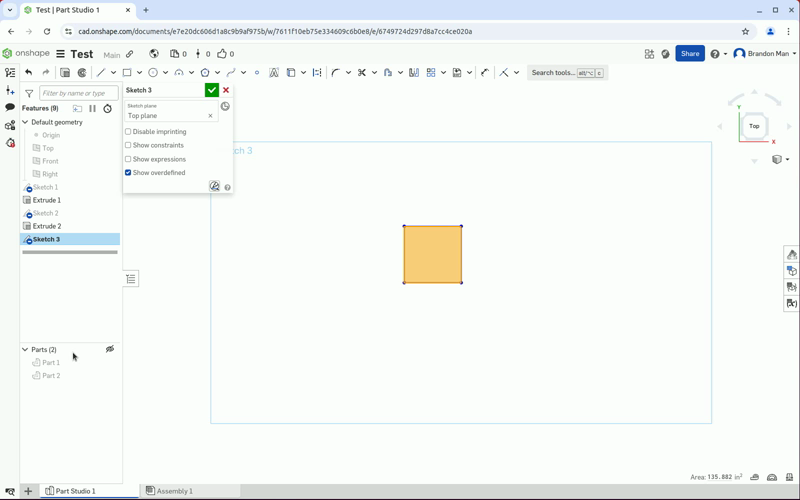
key(shift+e)
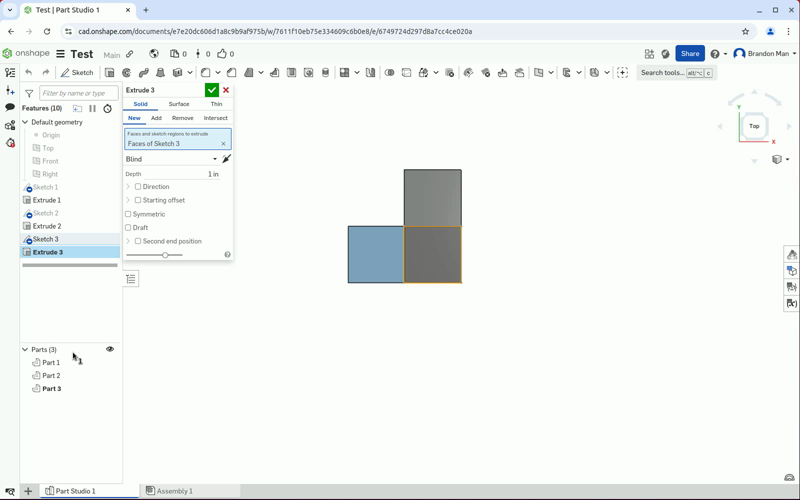
mouse_move(143, 106)
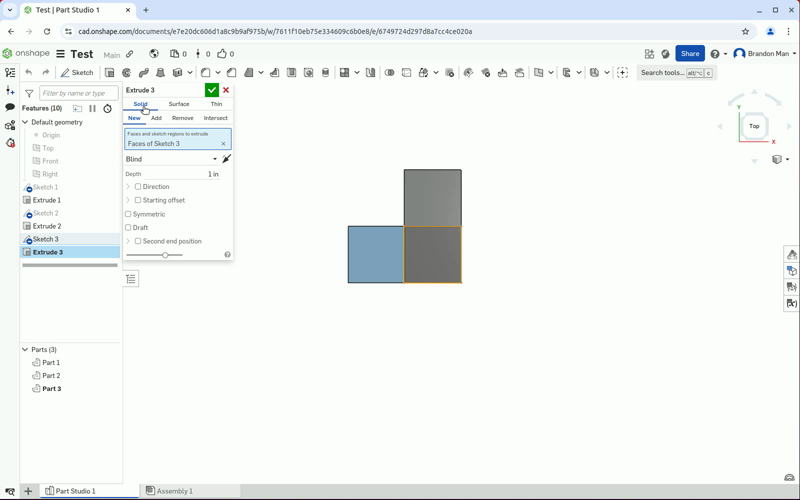
click(143, 106)
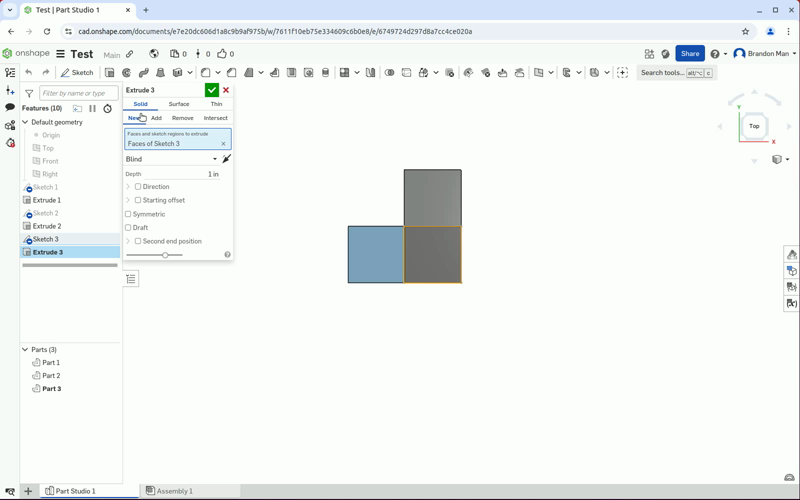
mouse_move(137, 120)
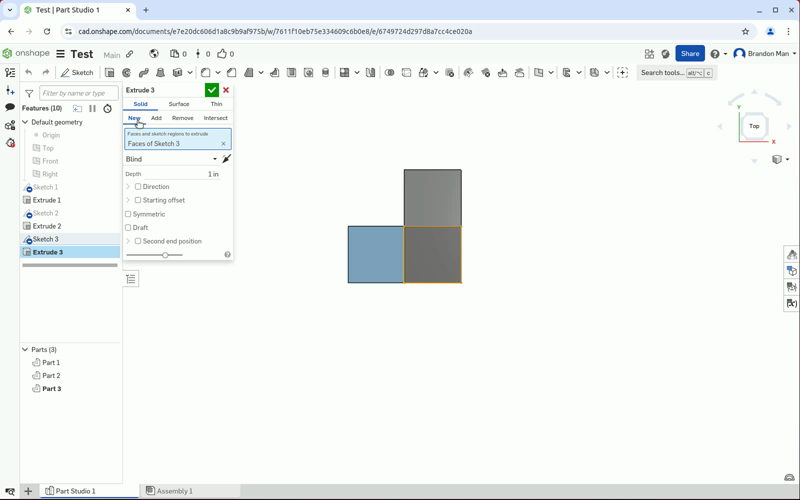
click(137, 120)
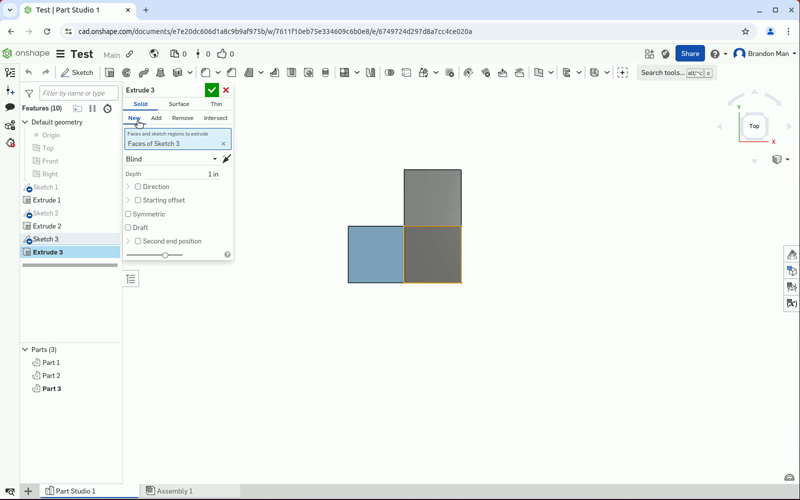
key(tab, 4)
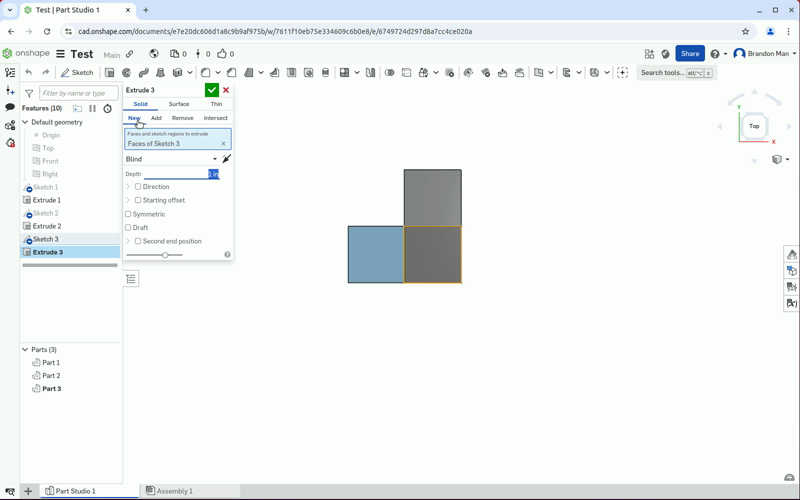
text(11.554)
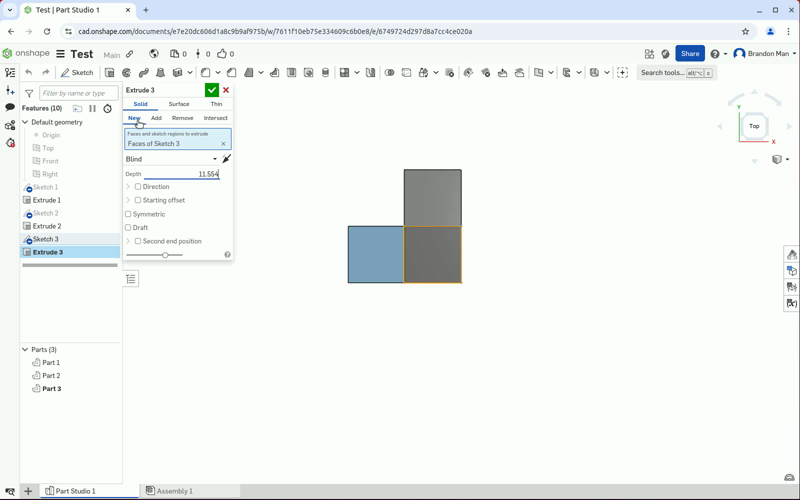
key(enter)
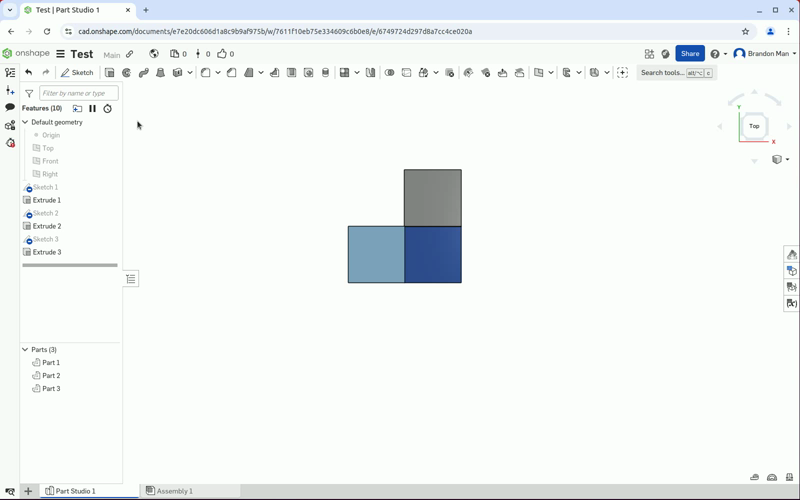
key(shift+h)
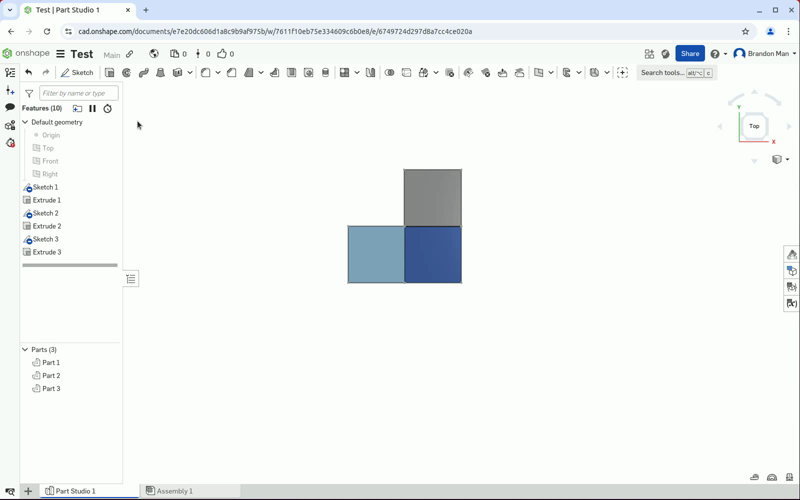
key(shift+h)
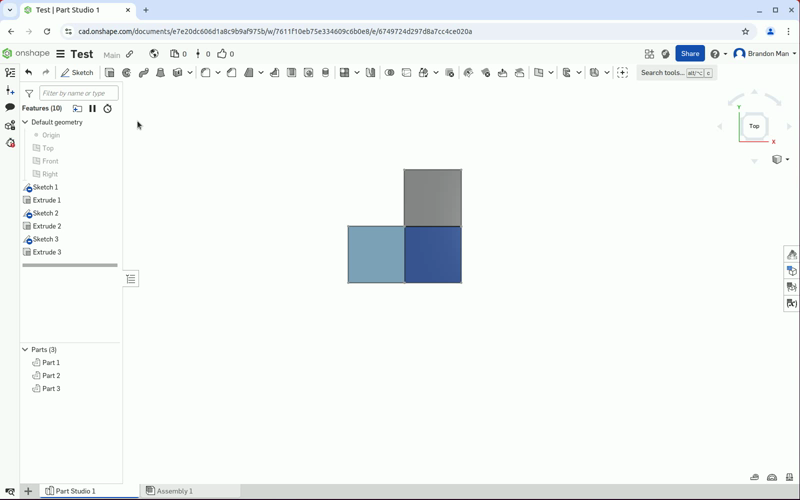
key(shift+7)
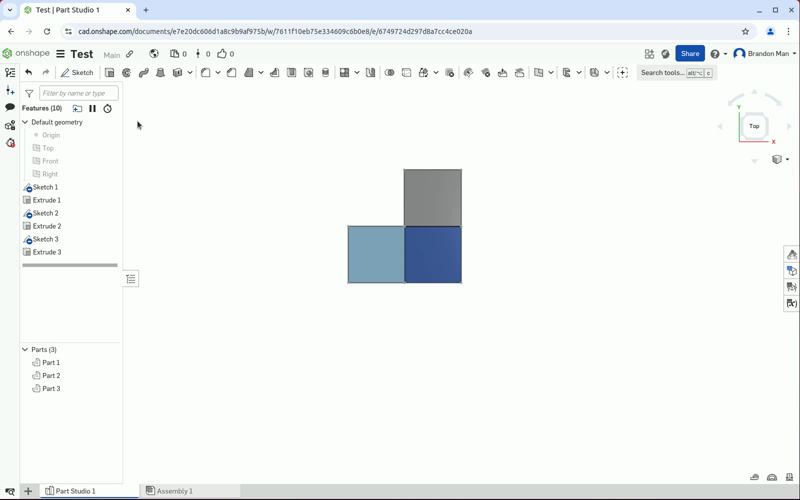
key(up, 3)
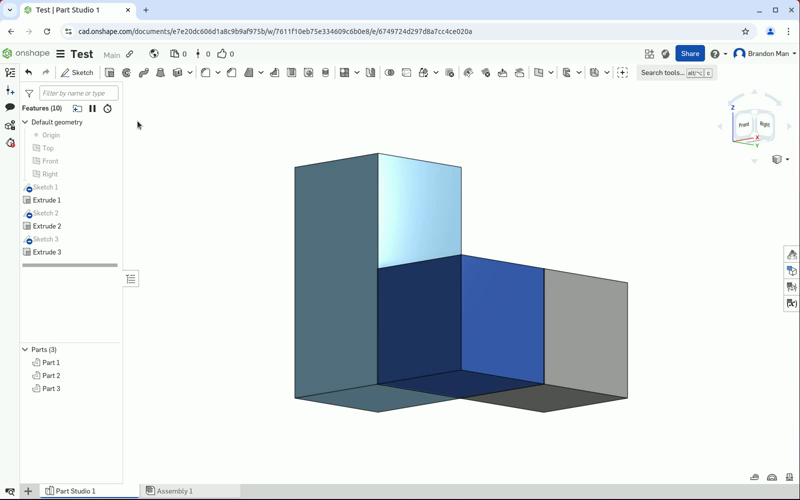
key(left, 3)
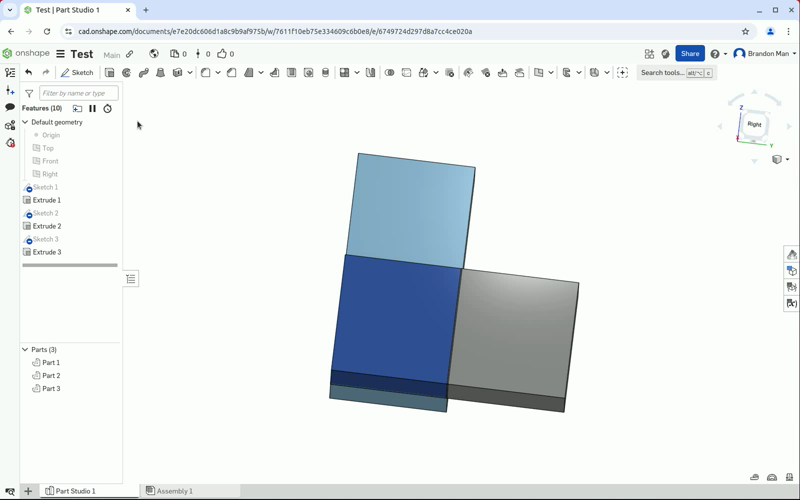
key(right, 3)
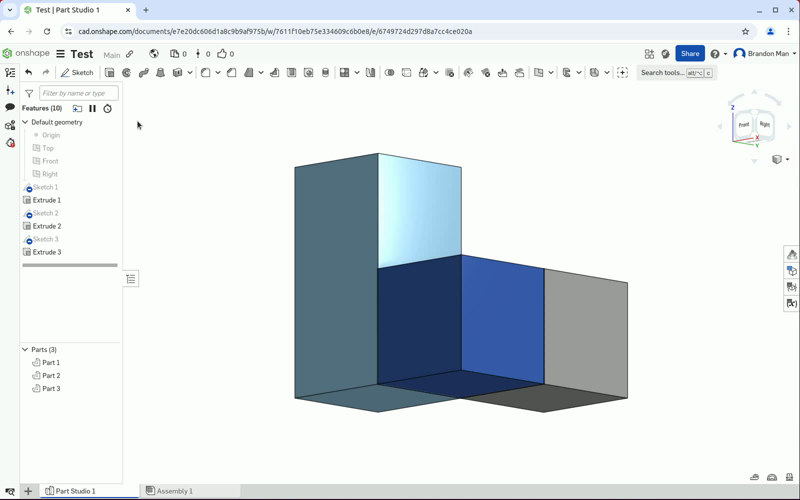
key(down, 3)
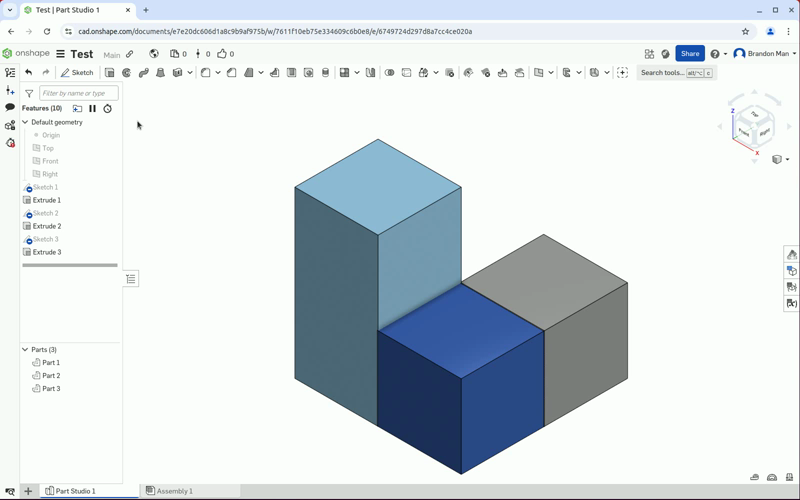
mouse_move(73, 189)
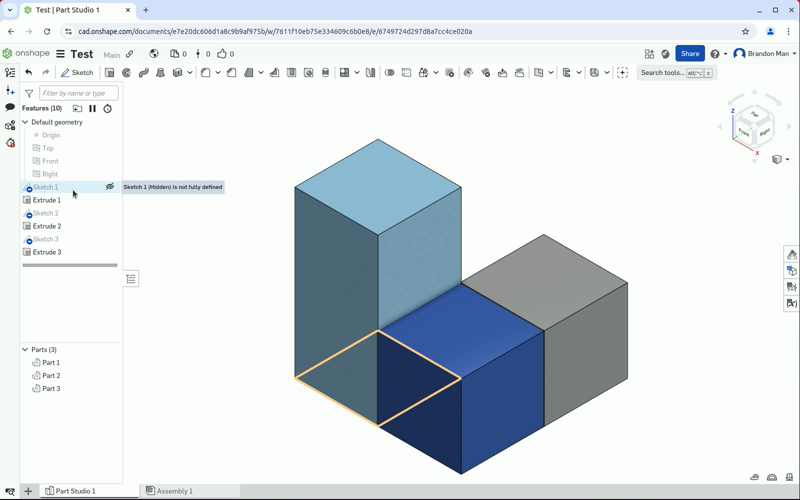
click(73, 189)